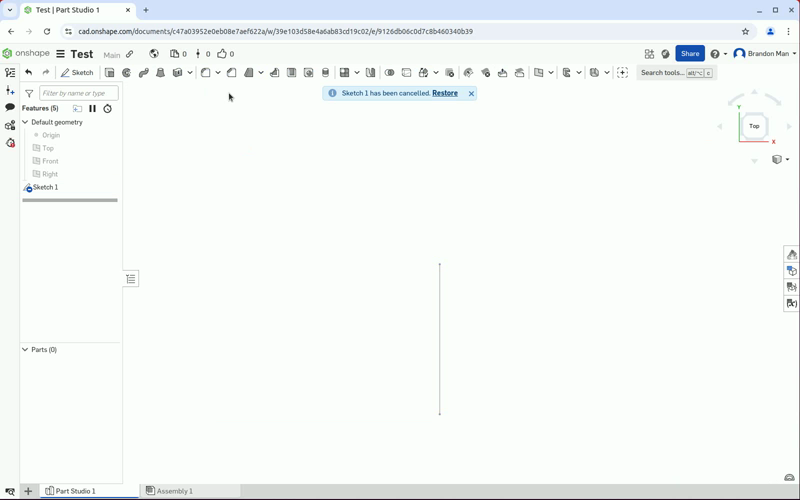
key(shift+h)
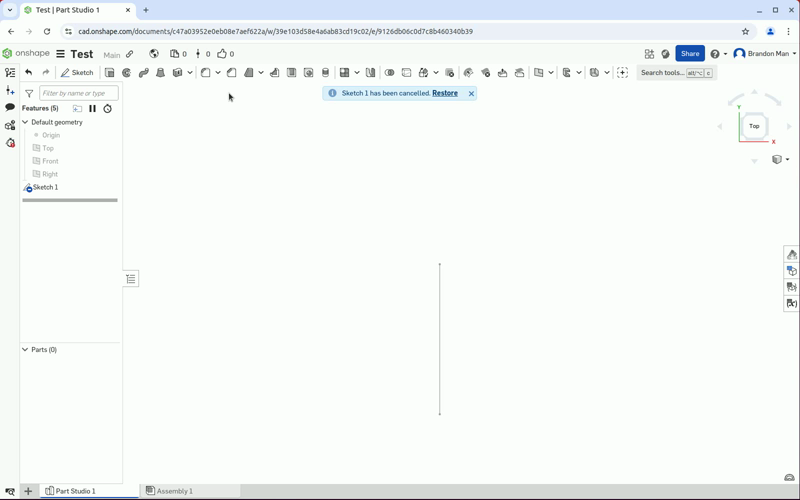
key(shift+s)
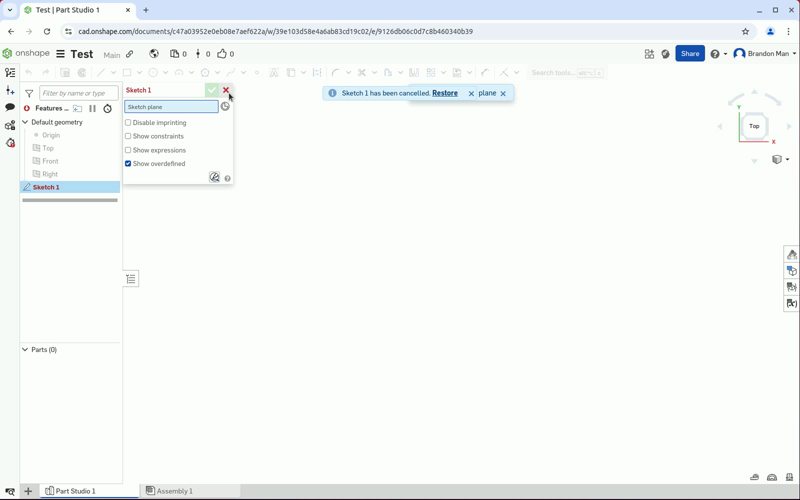
mouse_move(73, 150)
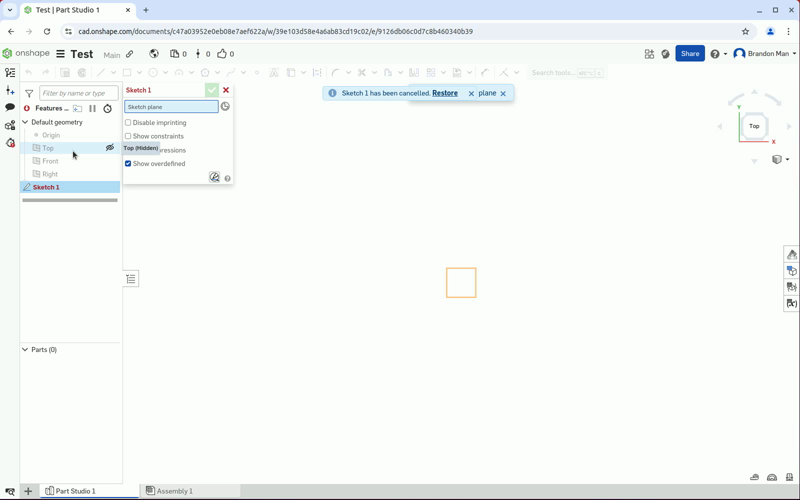
click(73, 150)
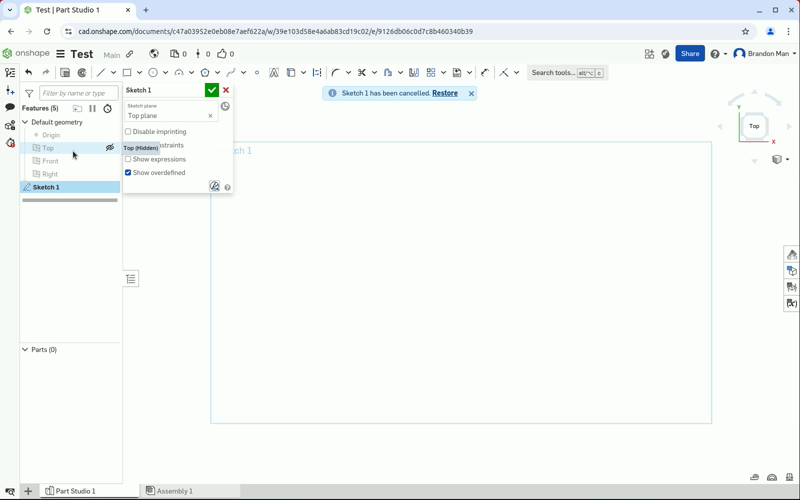
mouse_move(73, 352)
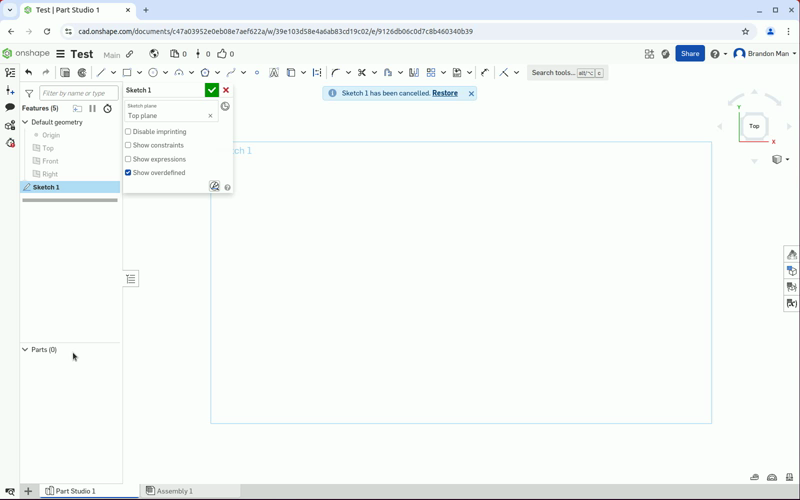
key(y)
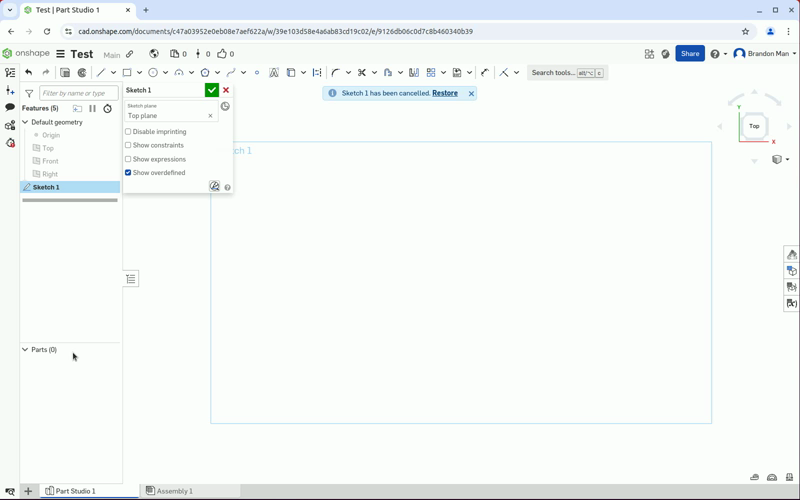
key(l)
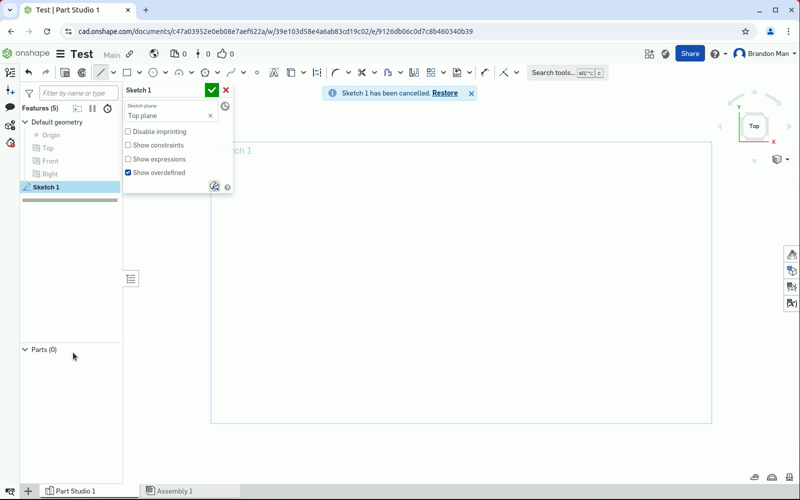
key_down(shift)
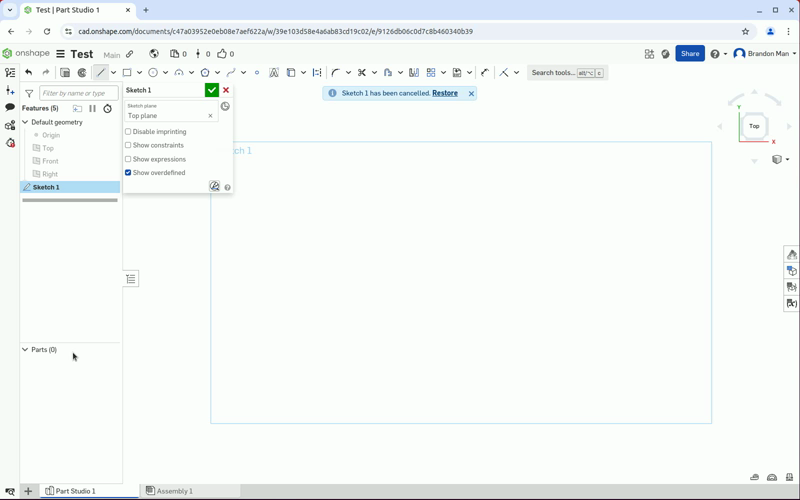
mouse_move(348, 282)
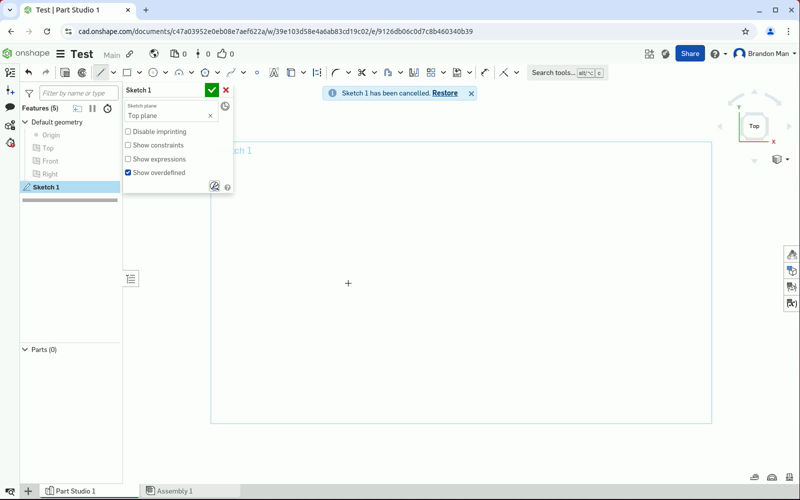
click(348, 282)
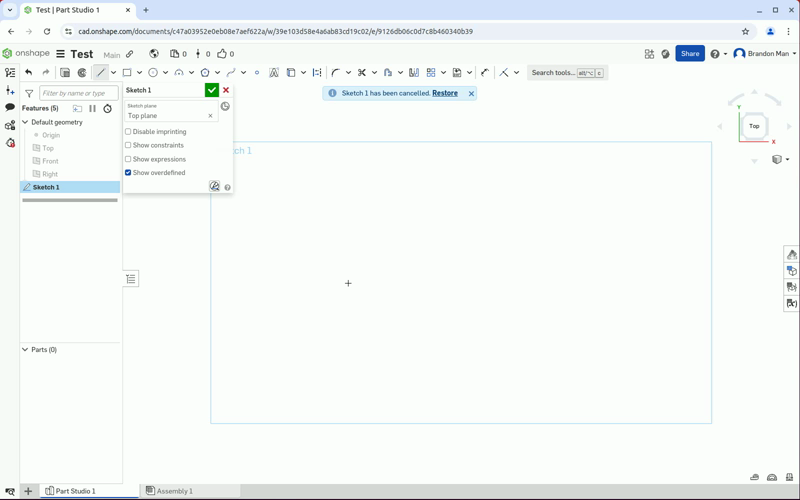
key_up(shift)
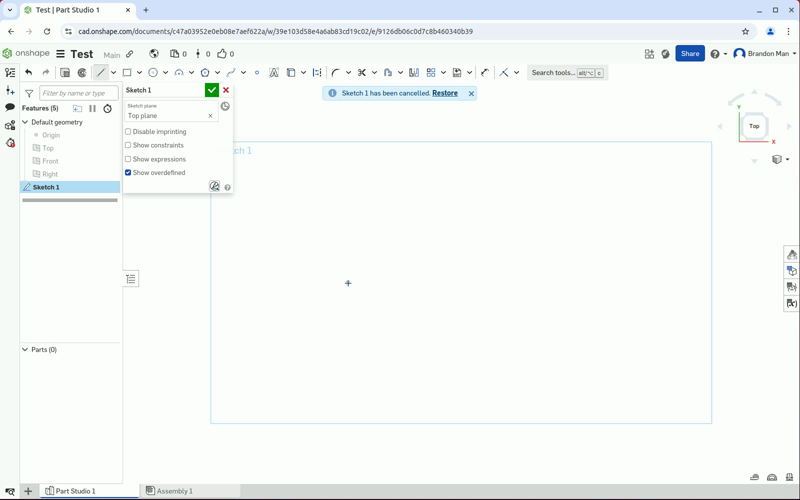
key_down(shift)
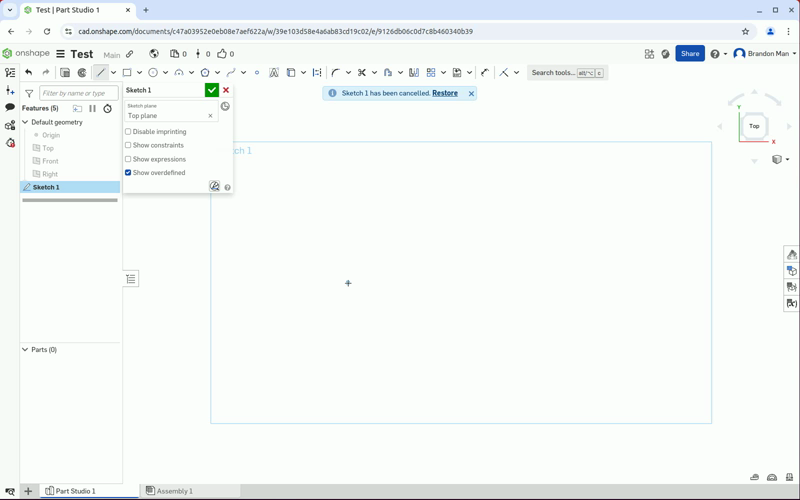
mouse_move(460, 282)
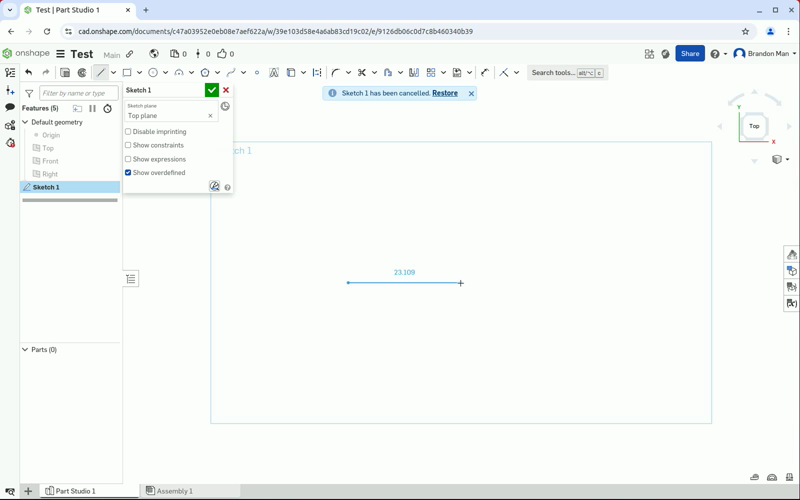
click(460, 282)
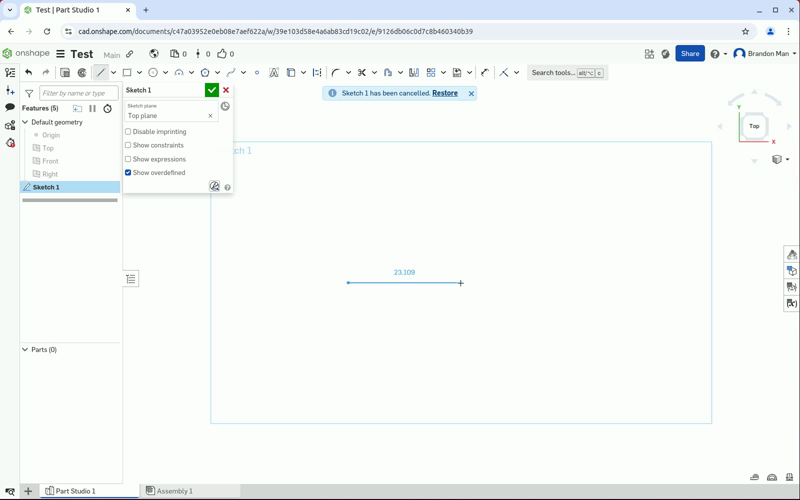
key_up(shift)
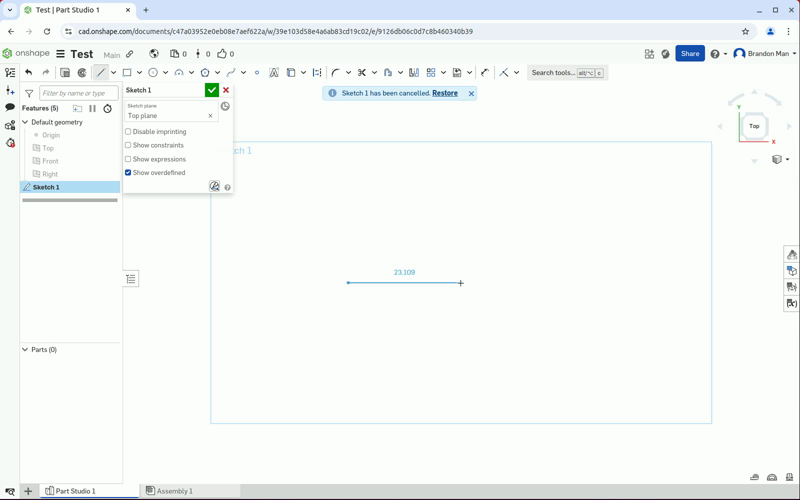
key_down(shift)
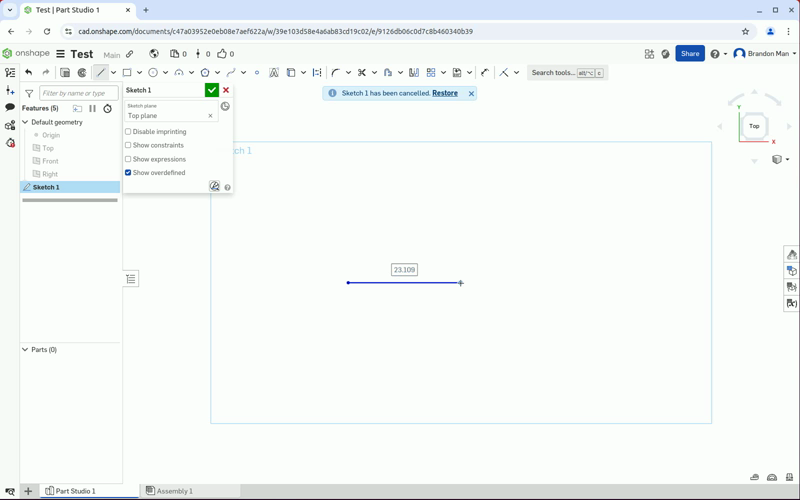
mouse_move(460, 194)
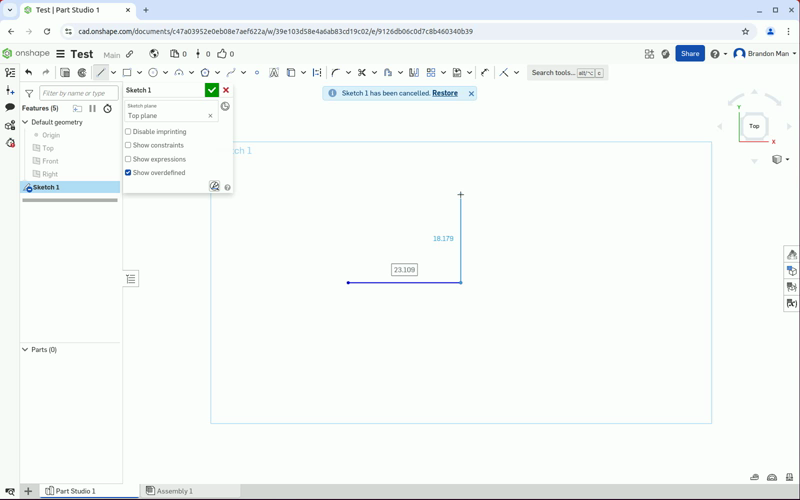
click(460, 194)
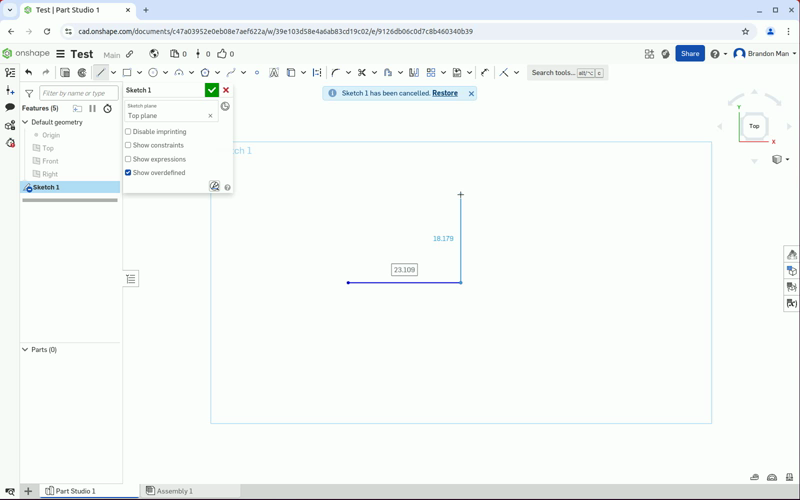
key_up(shift)
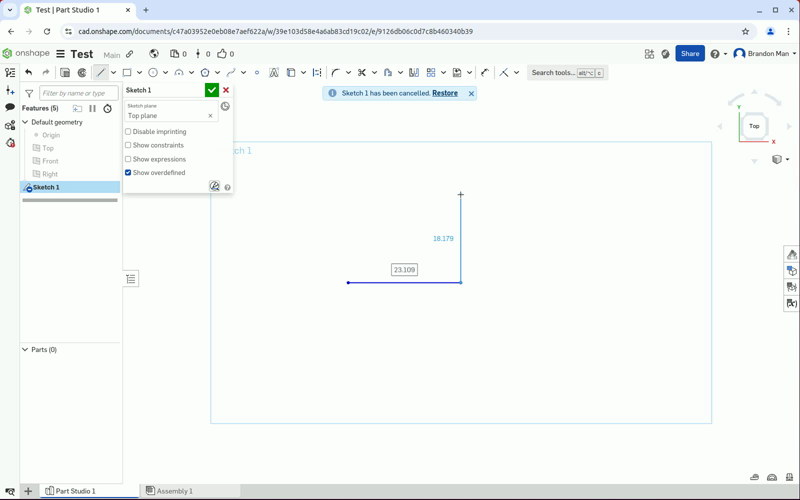
key_down(shift)
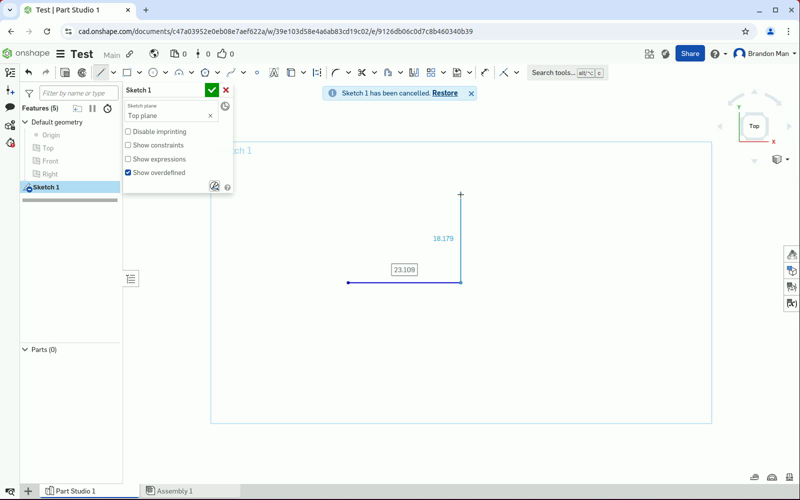
mouse_move(348, 194)
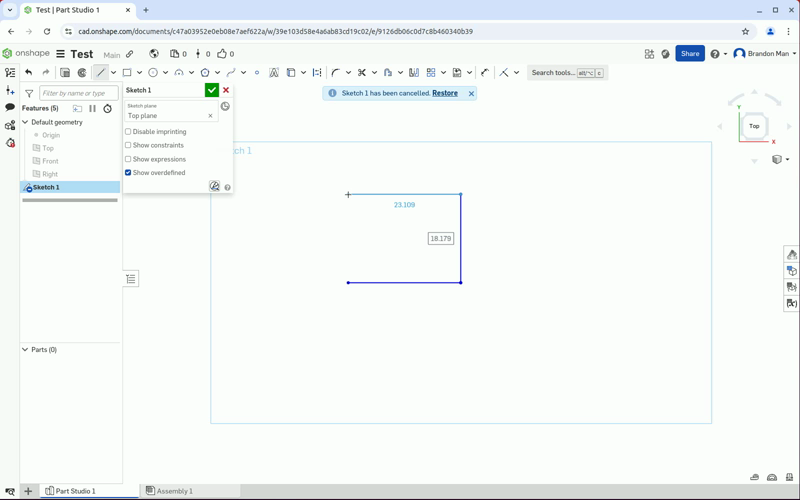
click(348, 194)
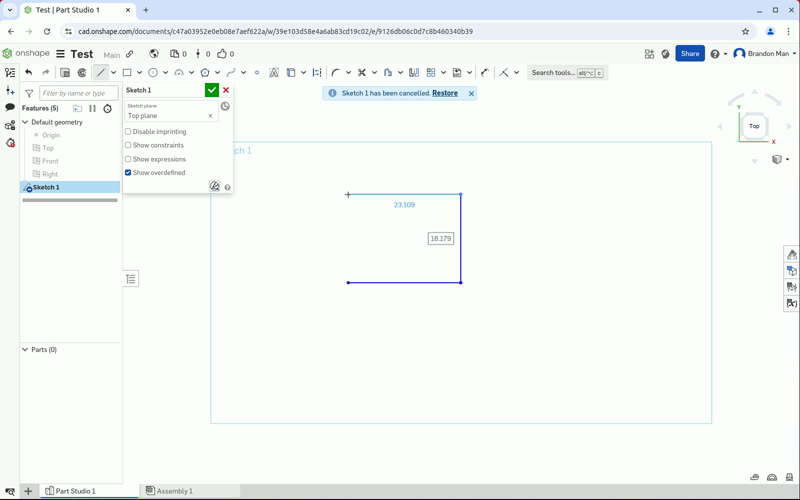
key_up(shift)
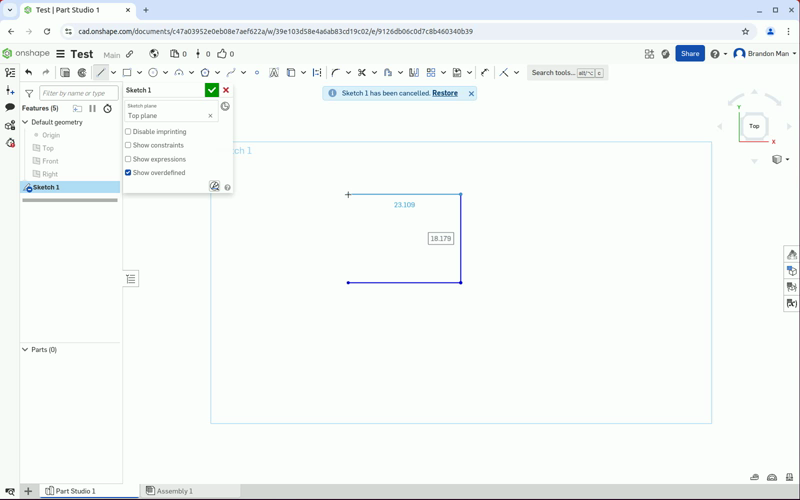
key_down(shift)
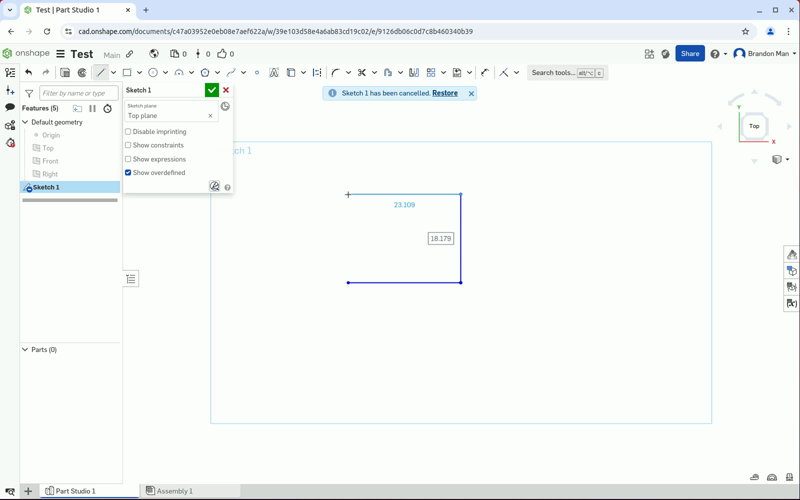
mouse_move(348, 282)
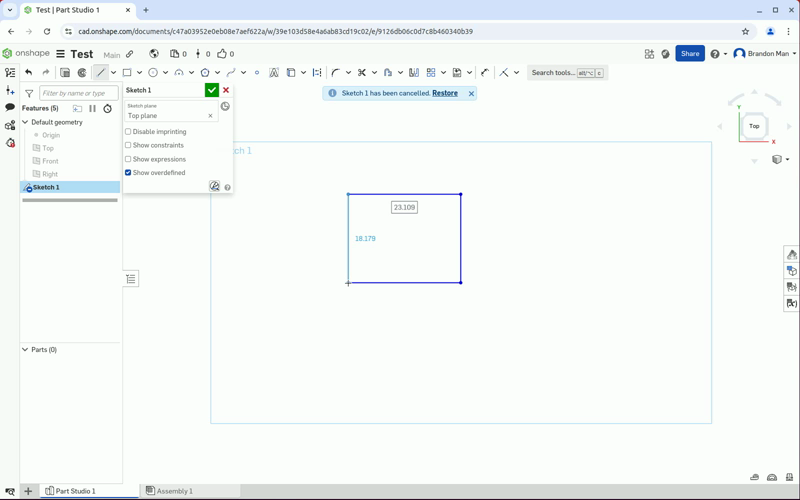
key_up(shift)
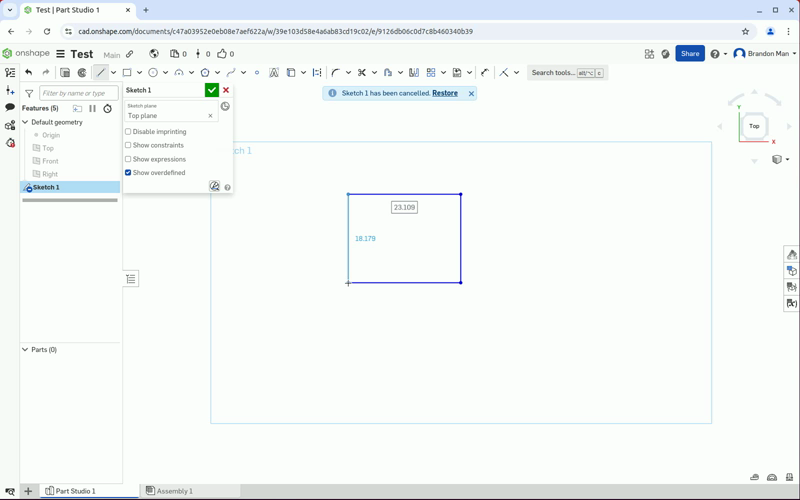
click(348, 282)
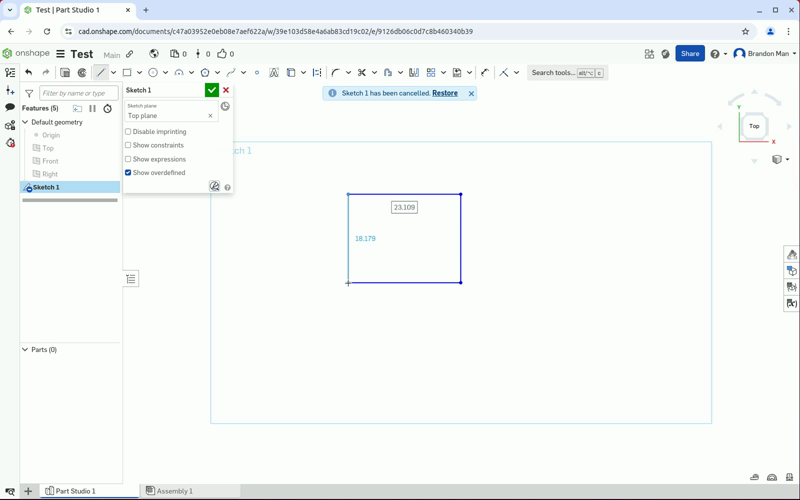
key(esc)
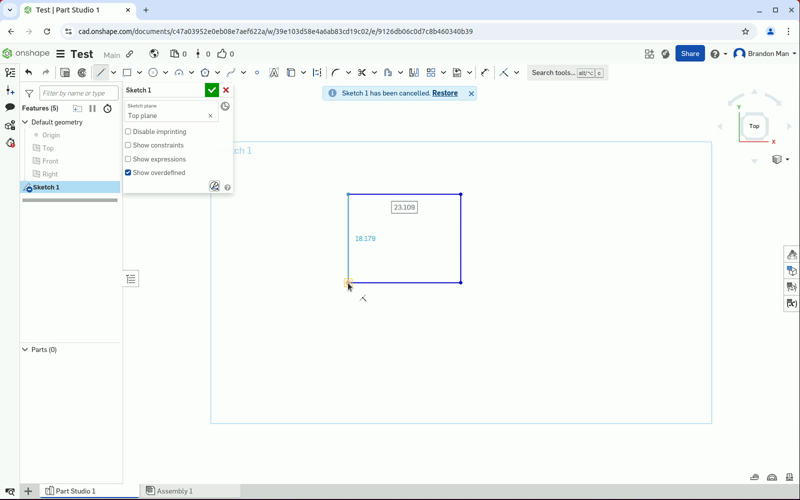
mouse_move(438, 225)
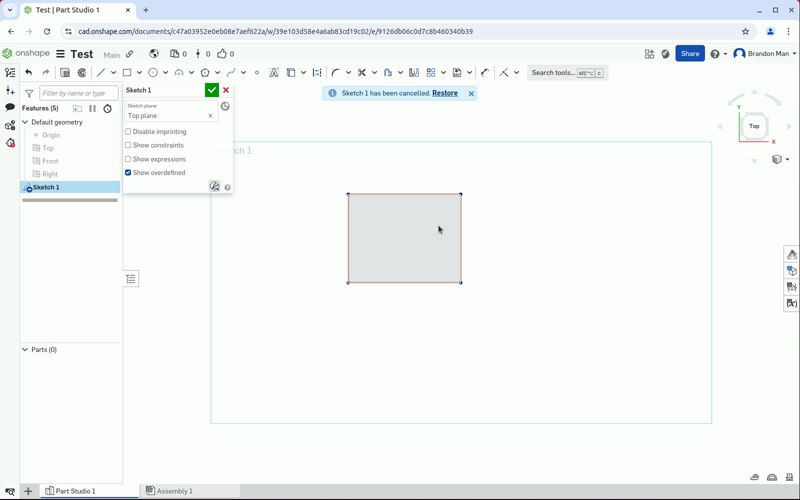
click(438, 225)
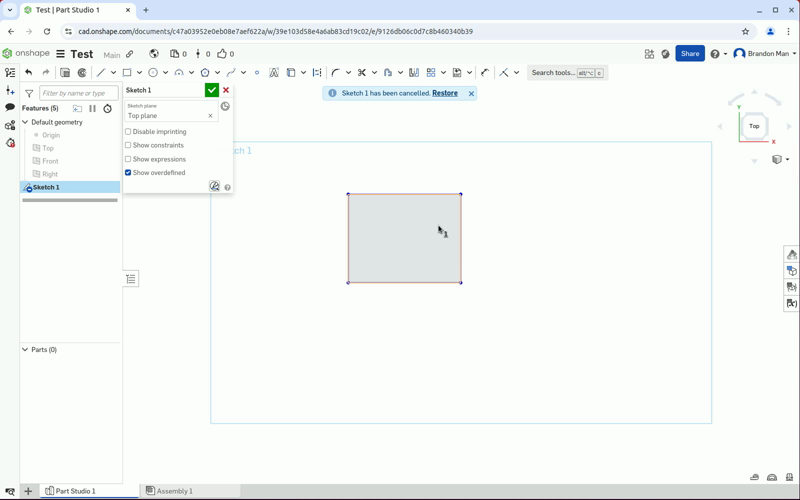
mouse_move(73, 352)
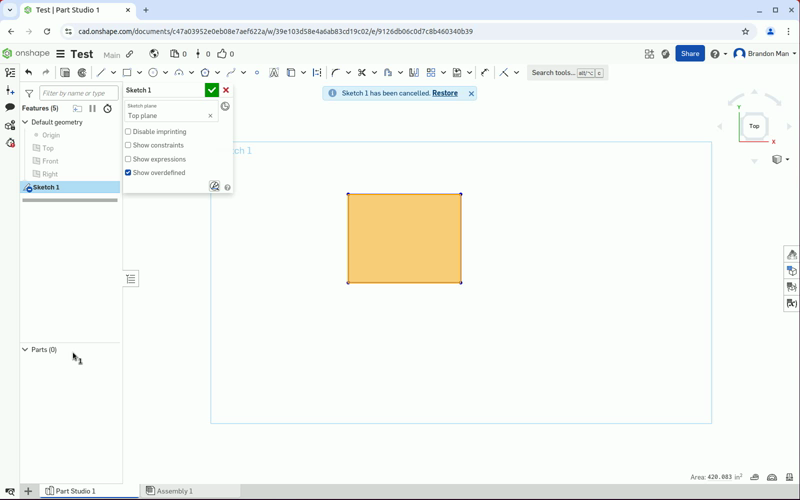
key(shift+y)
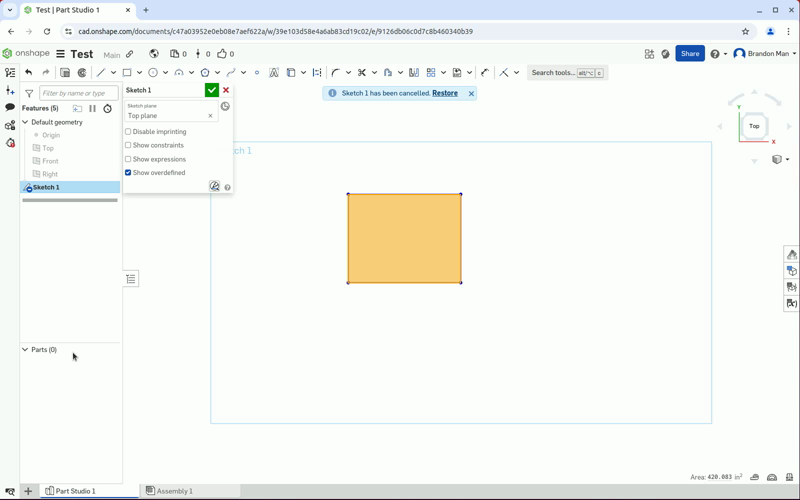
key(shift+e)
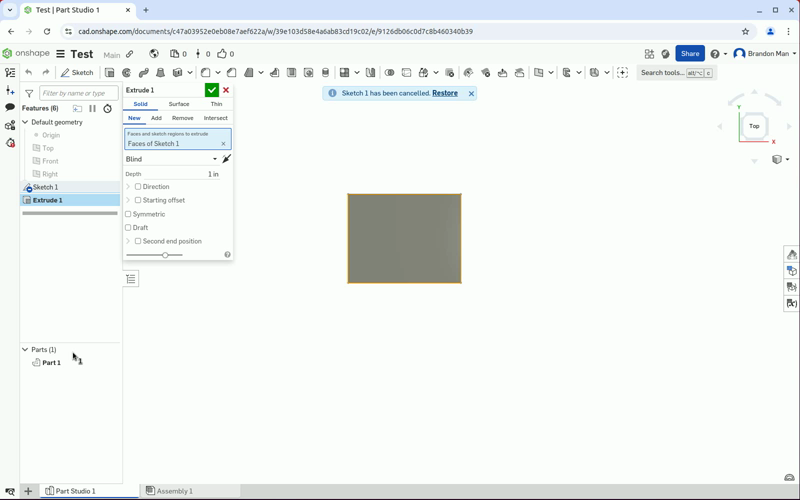
mouse_move(143, 106)
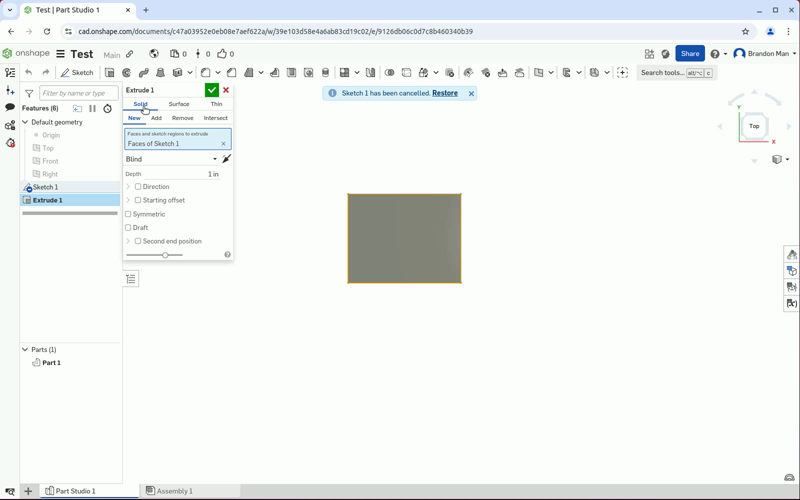
click(143, 106)
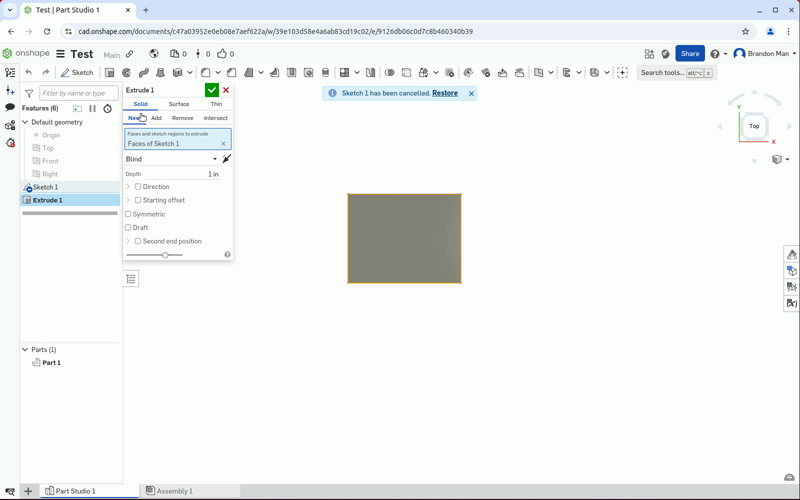
mouse_move(137, 120)
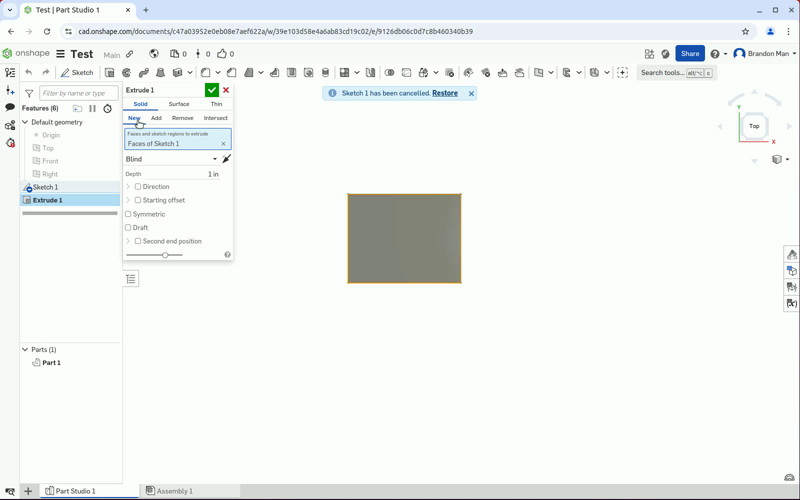
click(137, 120)
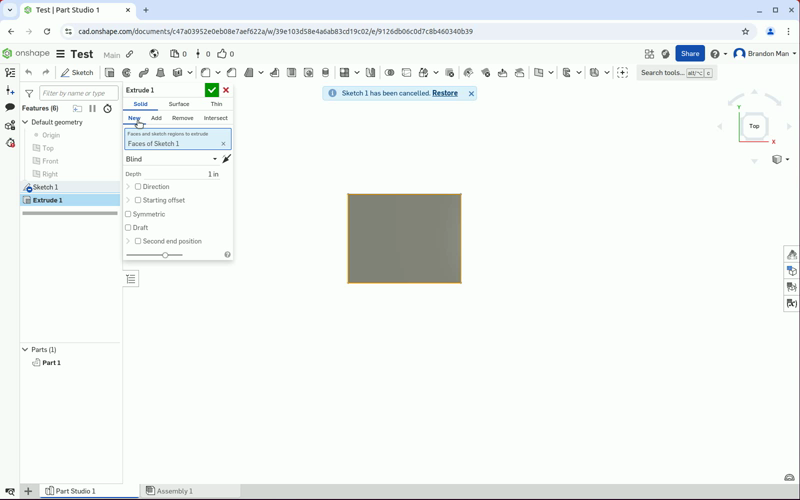
key(tab, 4)
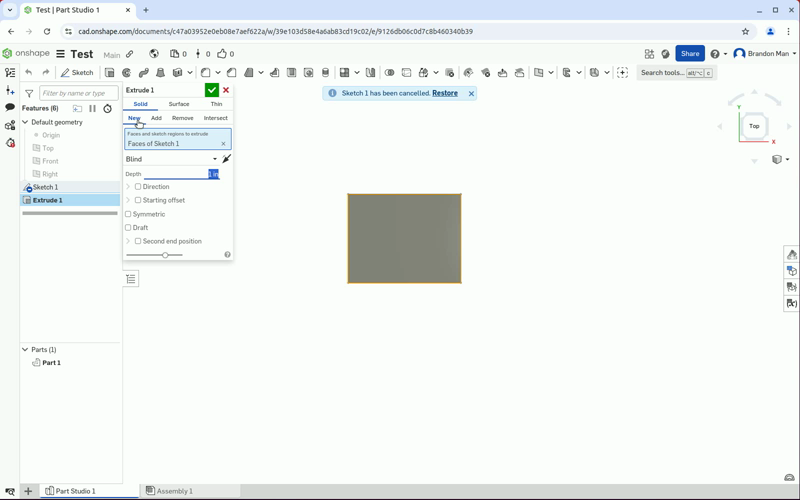
text(14.443)
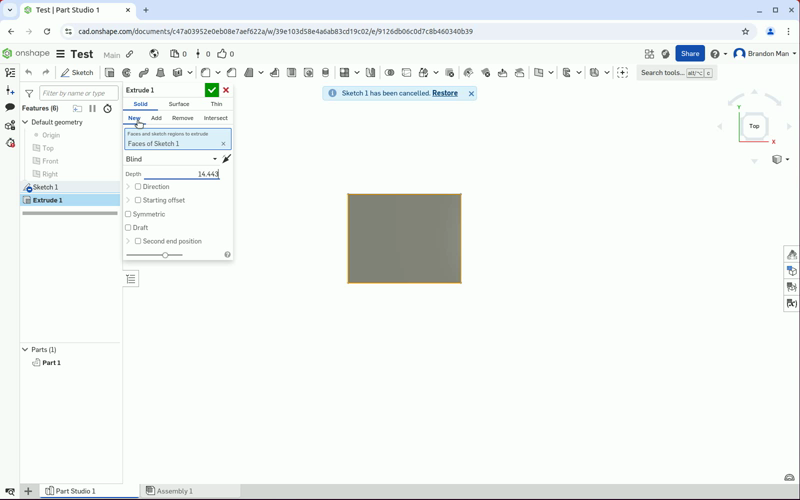
key(enter)
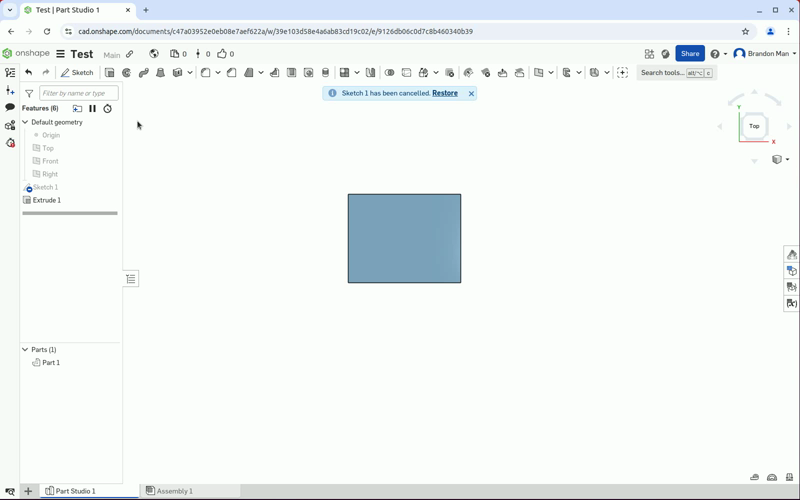
key(shift+h)
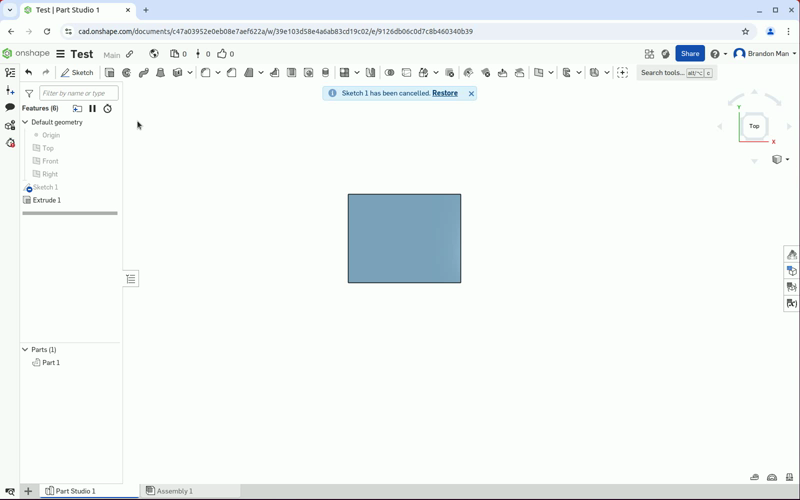
key(shift+h)
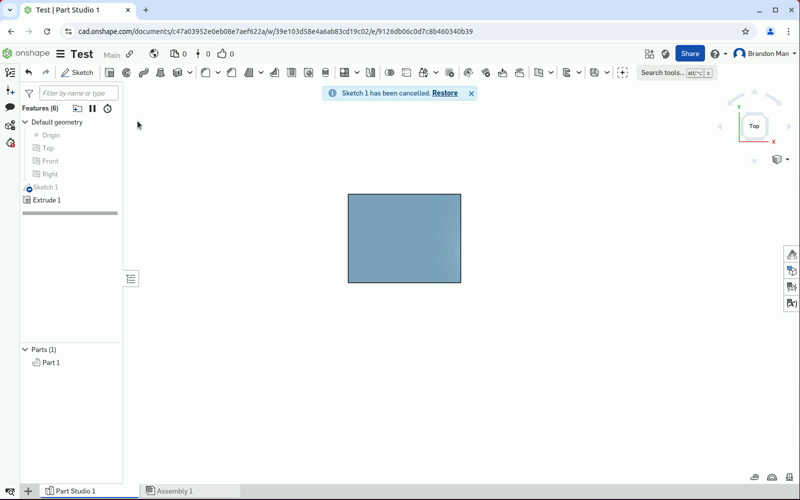
mouse_move(73, 189)
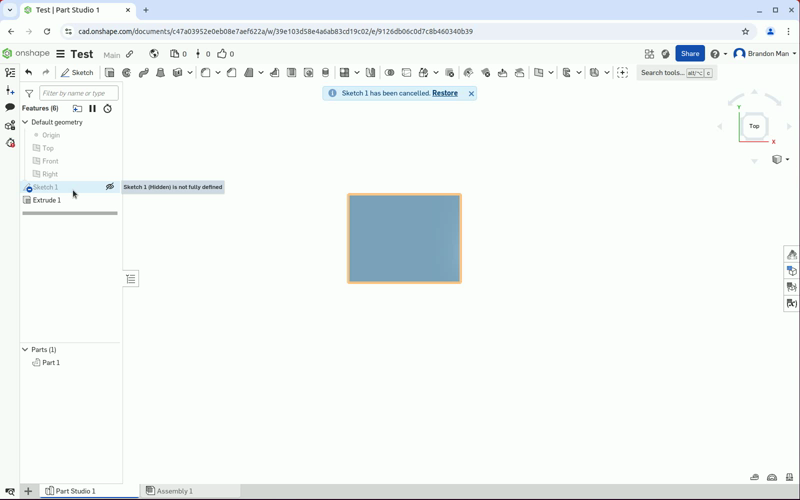
click(73, 189)
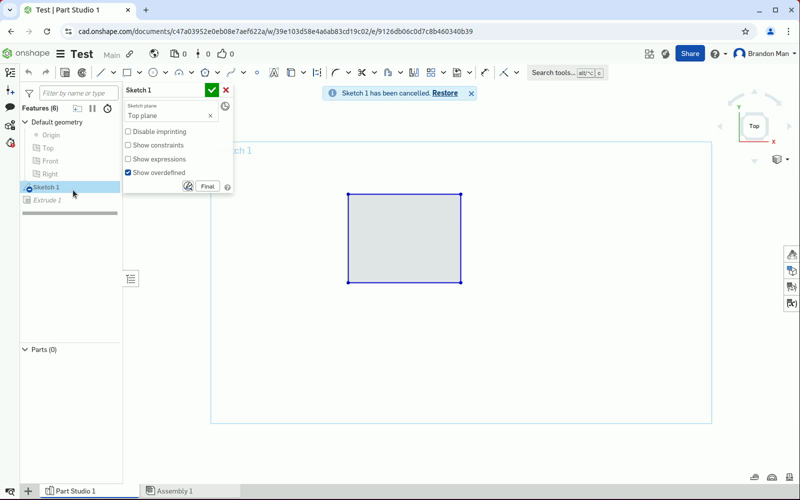
mouse_move(229, 92)
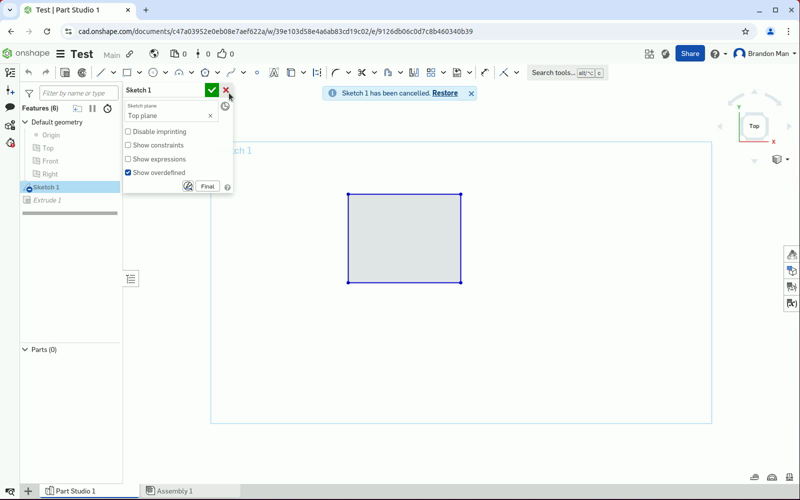
click(229, 92)
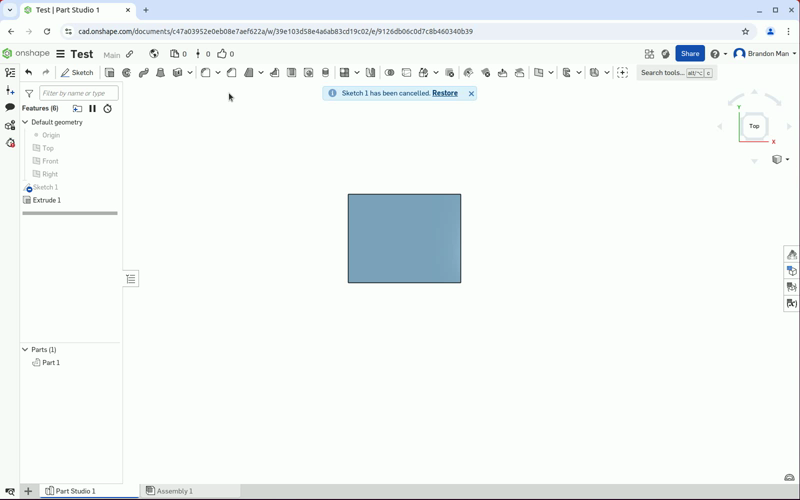
mouse_move(541, 75)
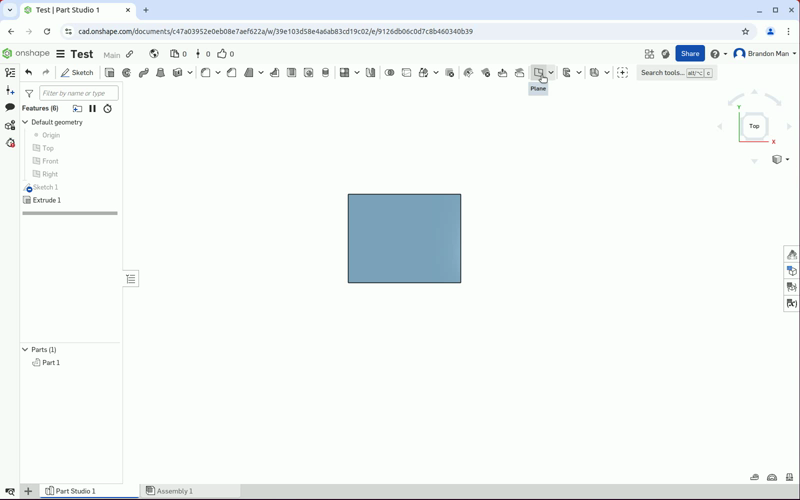
click(541, 75)
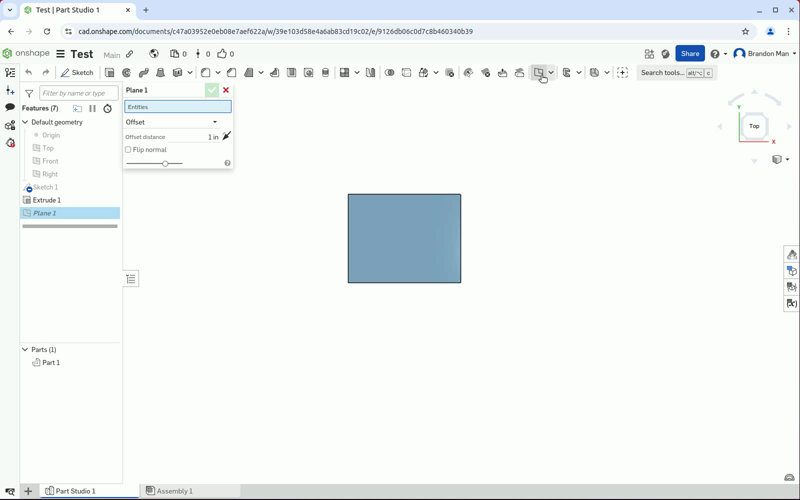
mouse_move(73, 150)
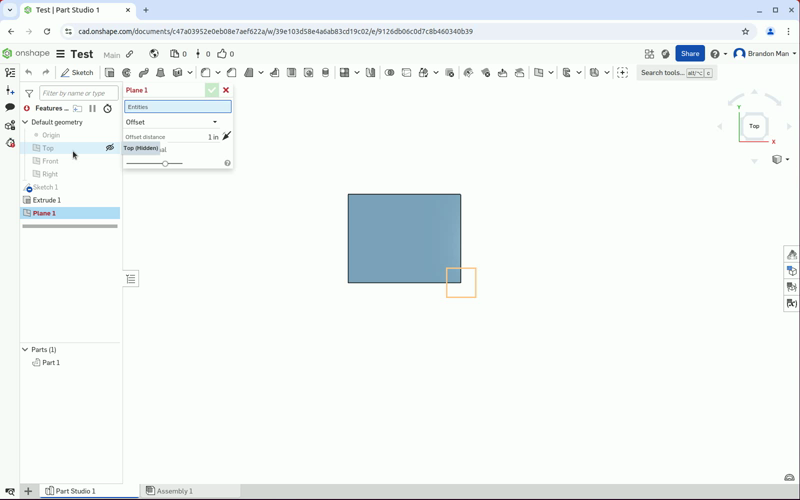
click(73, 150)
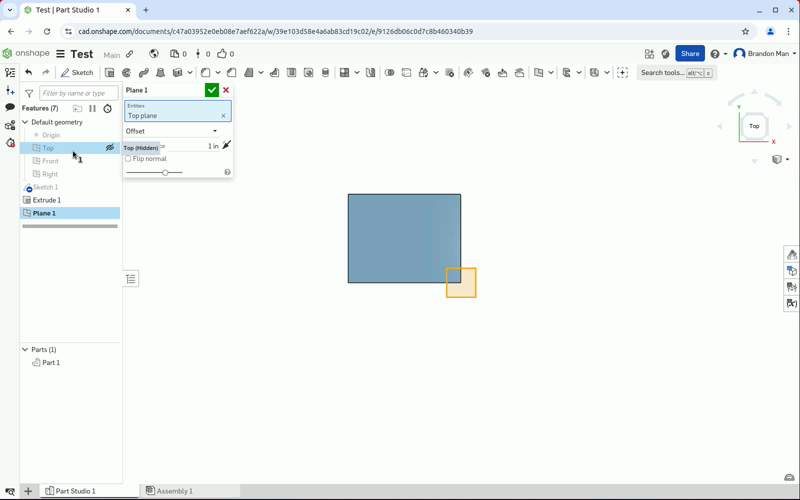
key(tab, 2)
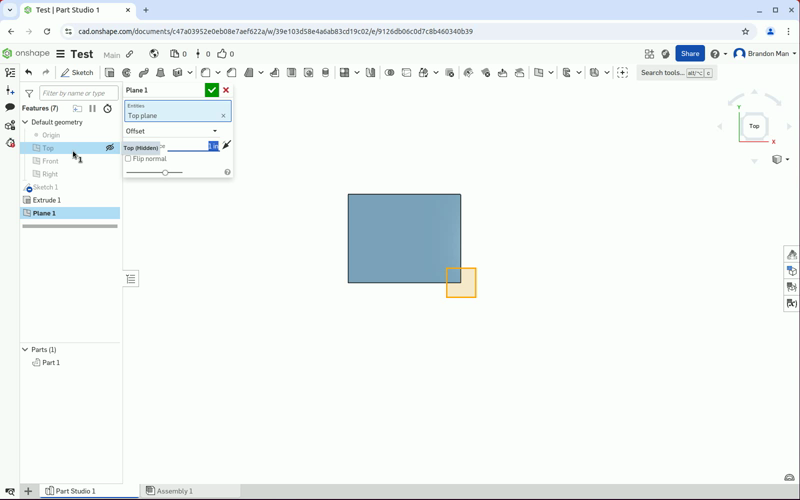
text(14.45)
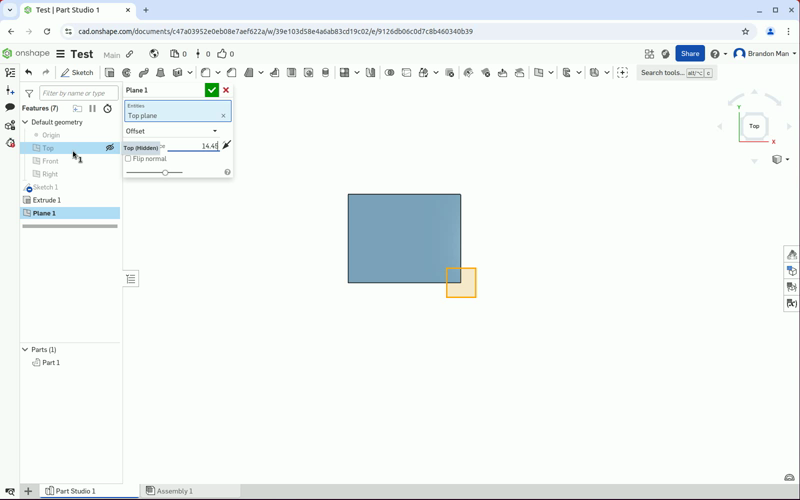
key(enter, 2)
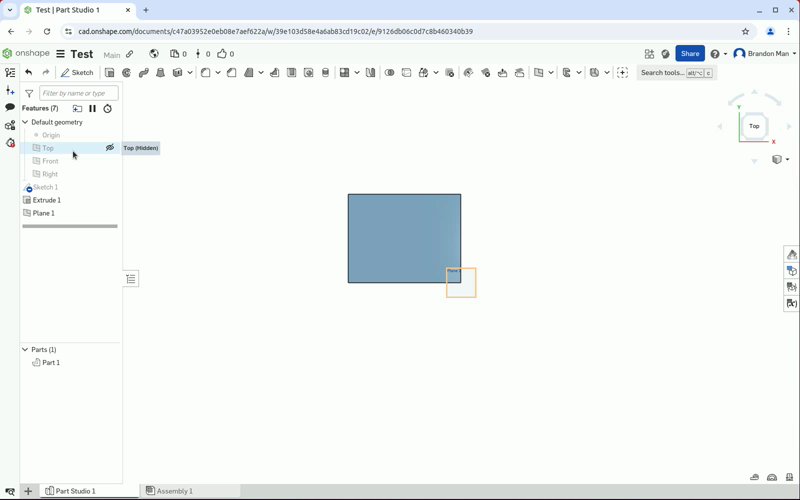
key(shift+s)
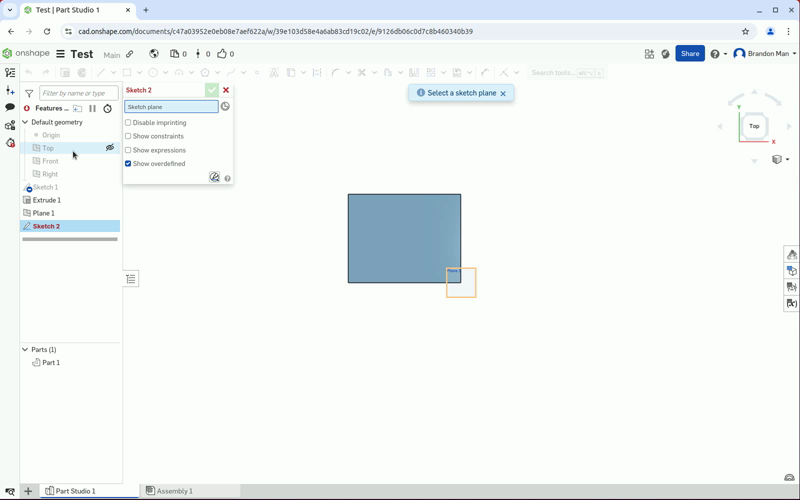
mouse_move(73, 215)
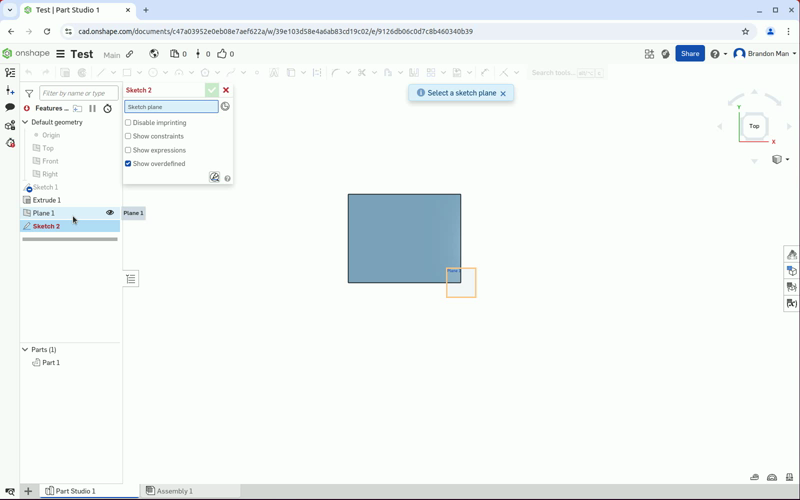
click(73, 215)
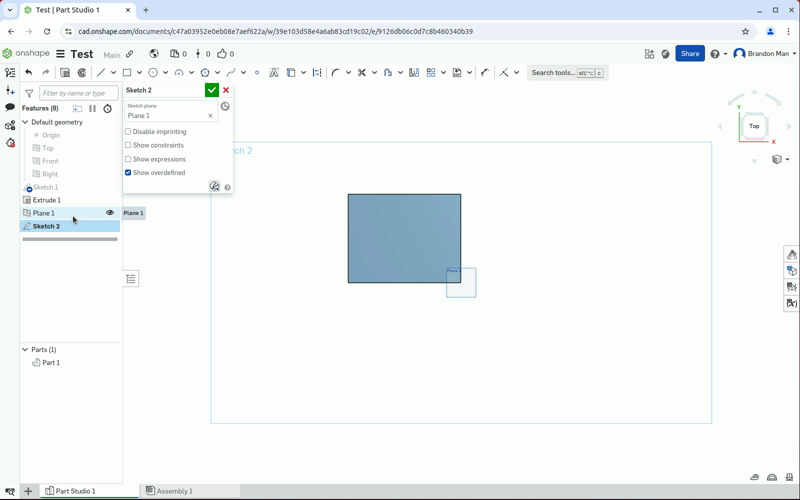
mouse_move(73, 352)
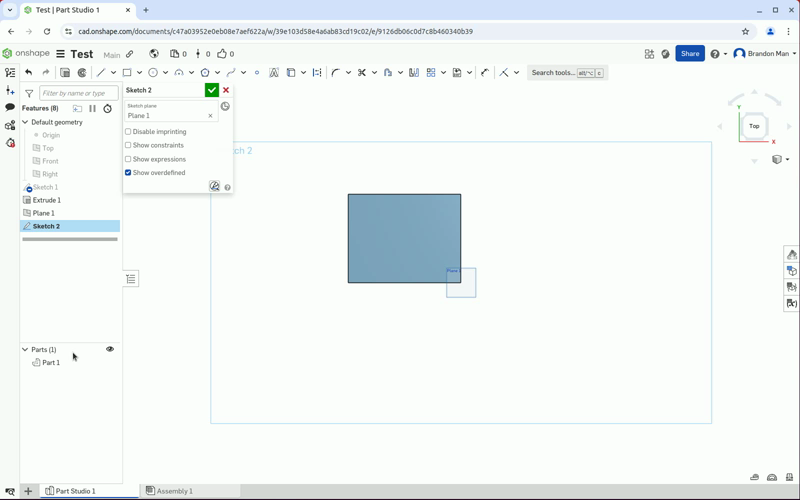
key(y)
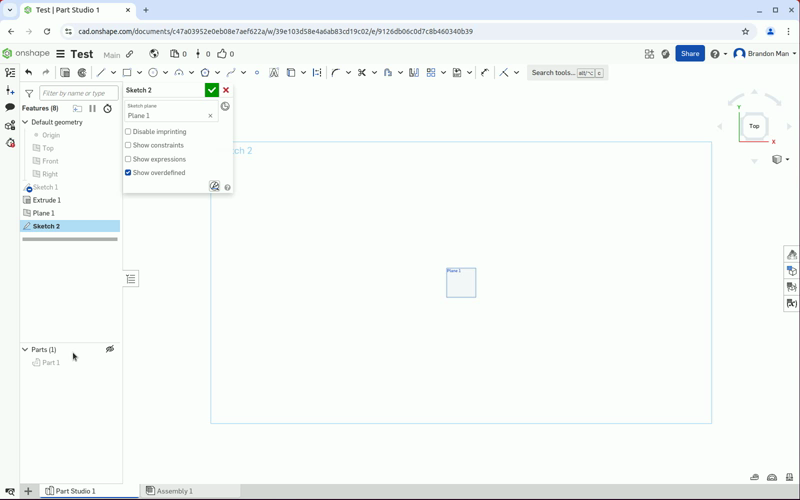
key(c)
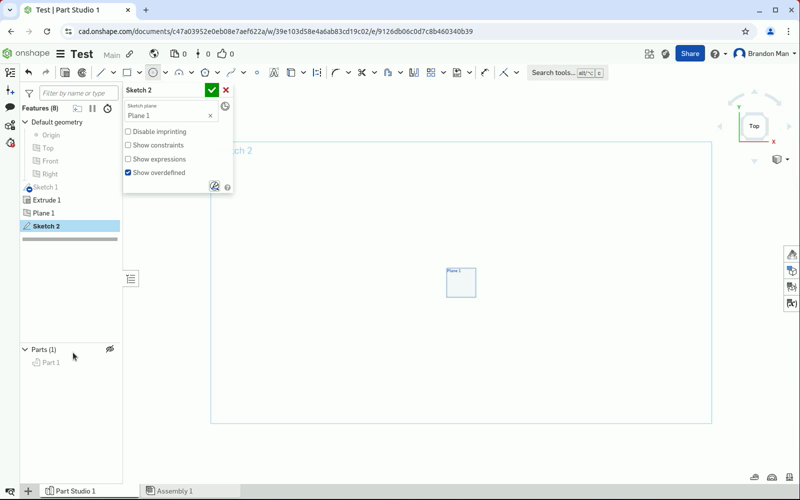
key_down(shift)
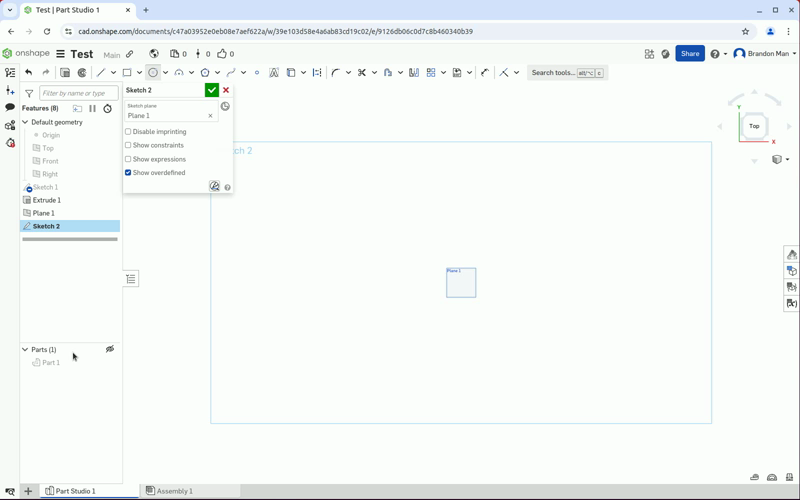
mouse_move(407, 245)
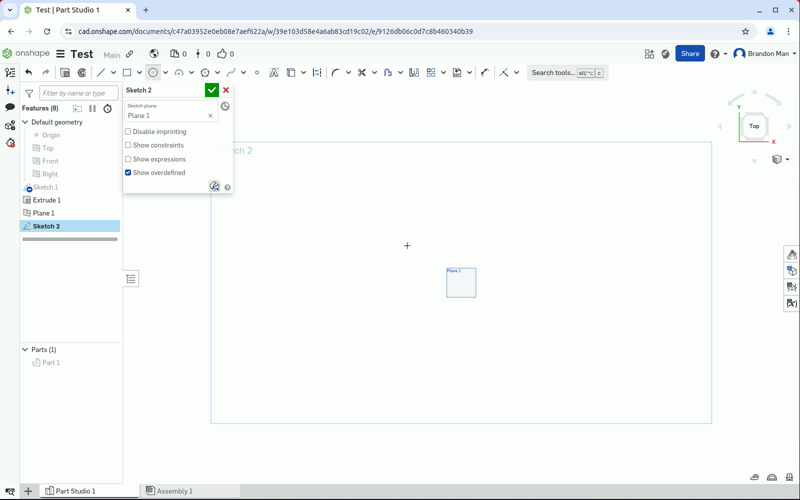
click(407, 245)
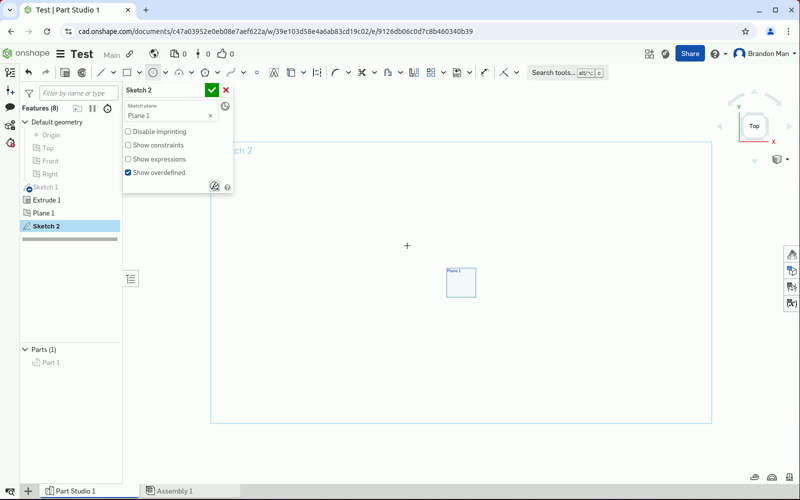
key_up(shift)
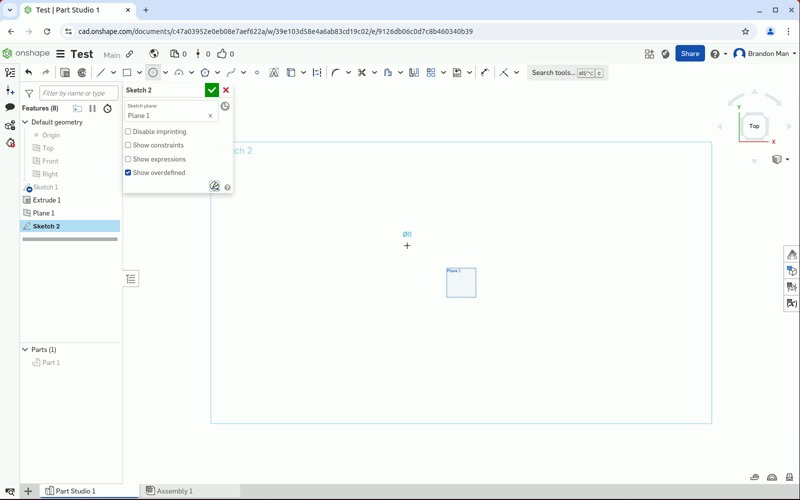
mouse_move(426, 245)
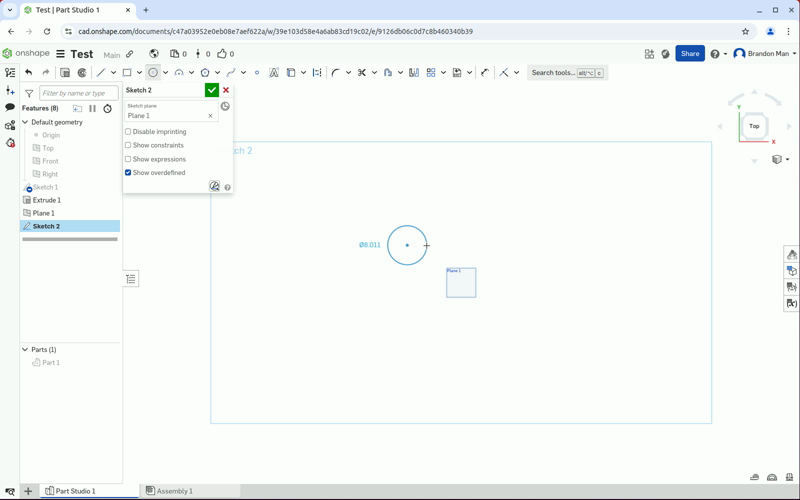
click(426, 245)
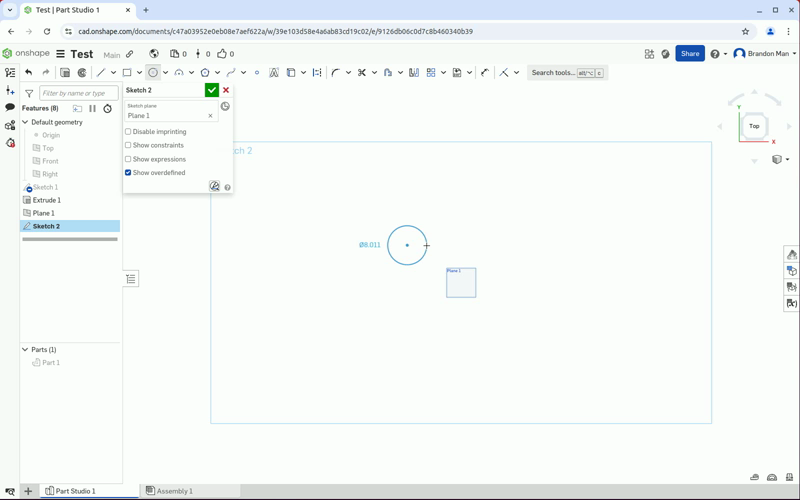
key(esc)
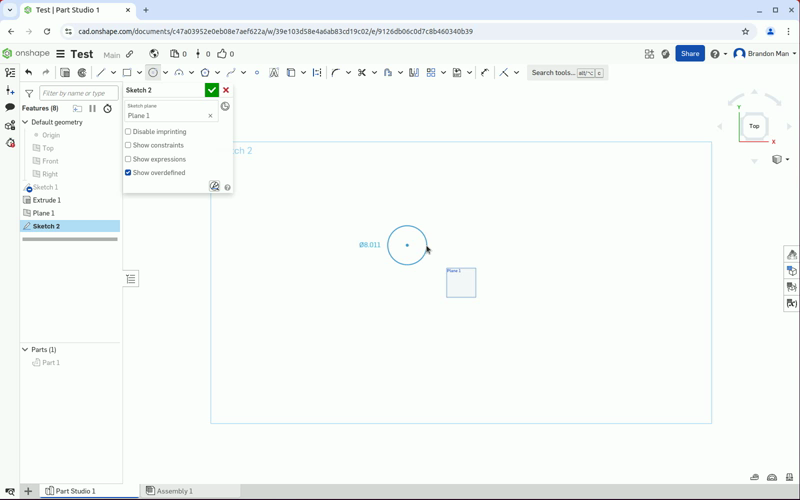
mouse_move(404, 256)
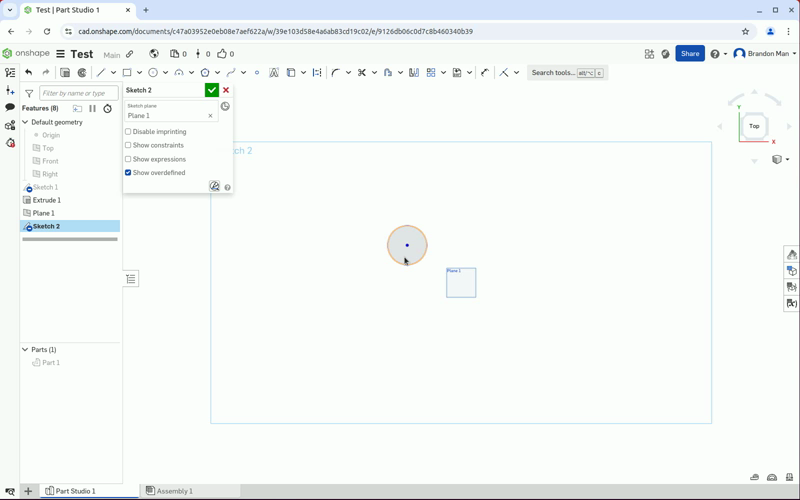
scroll(6)
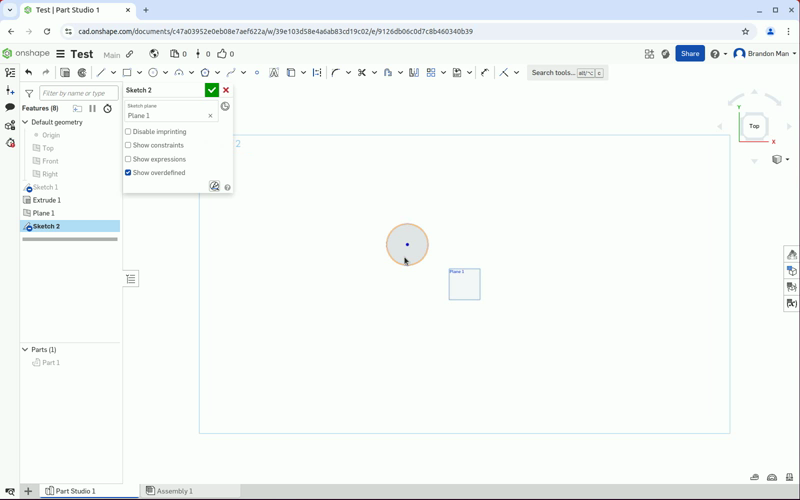
scroll(6)
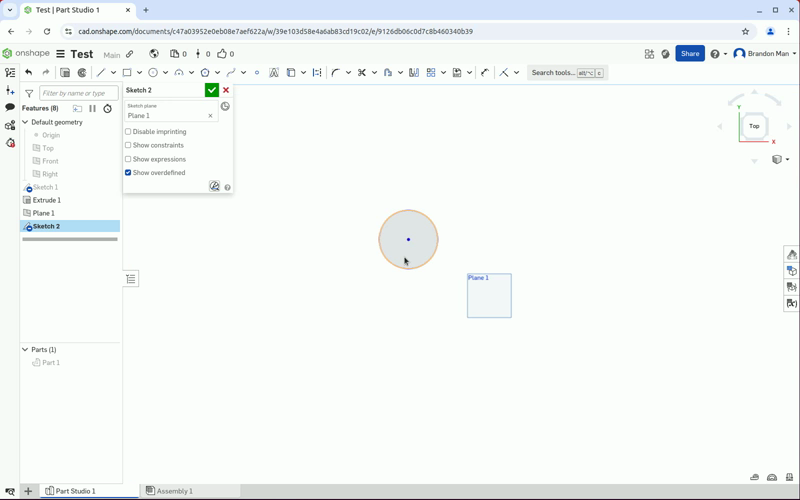
scroll(6)
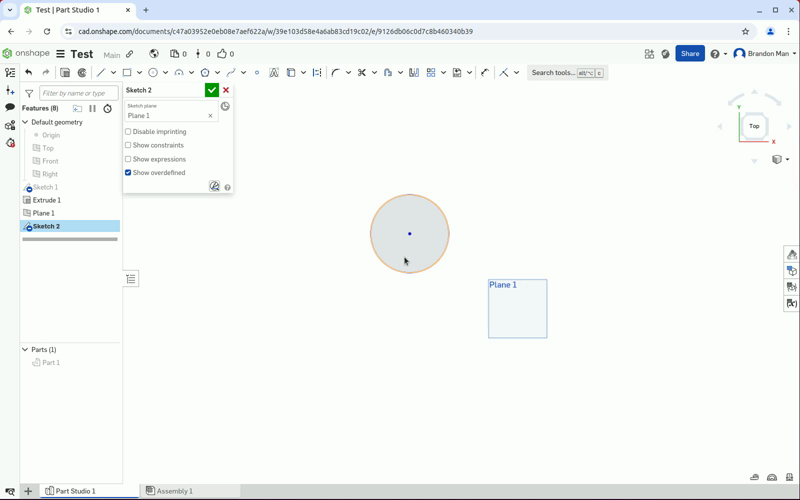
scroll(6)
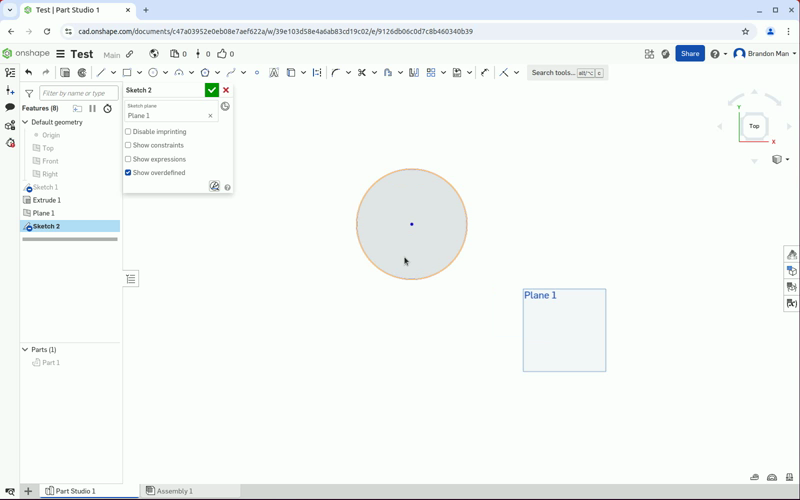
scroll(6)
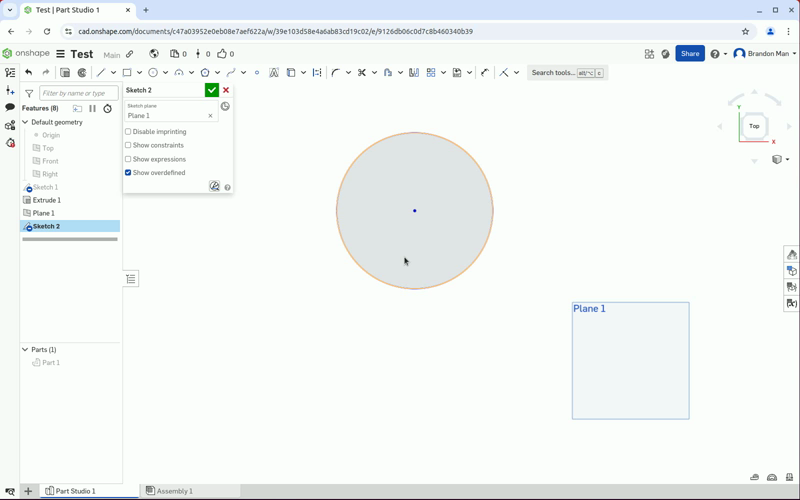
scroll(6)
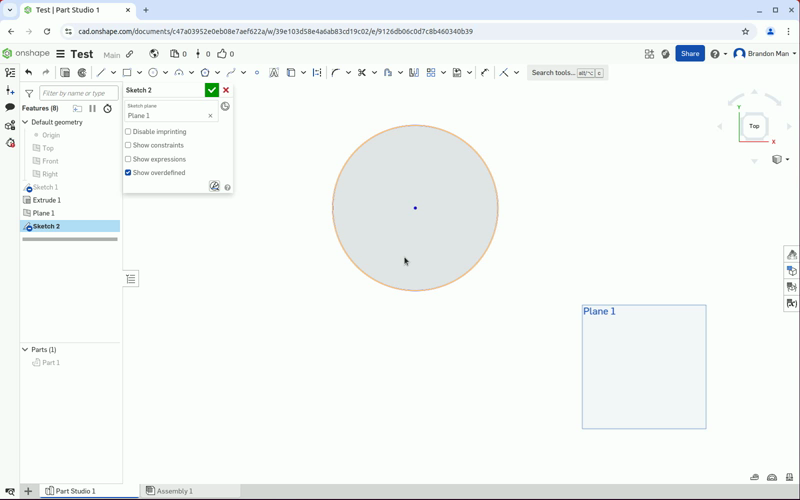
scroll(6)
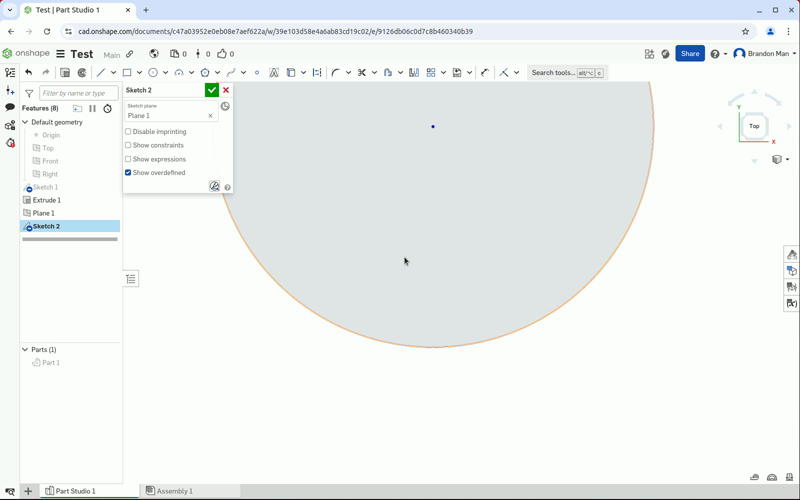
click(404, 256)
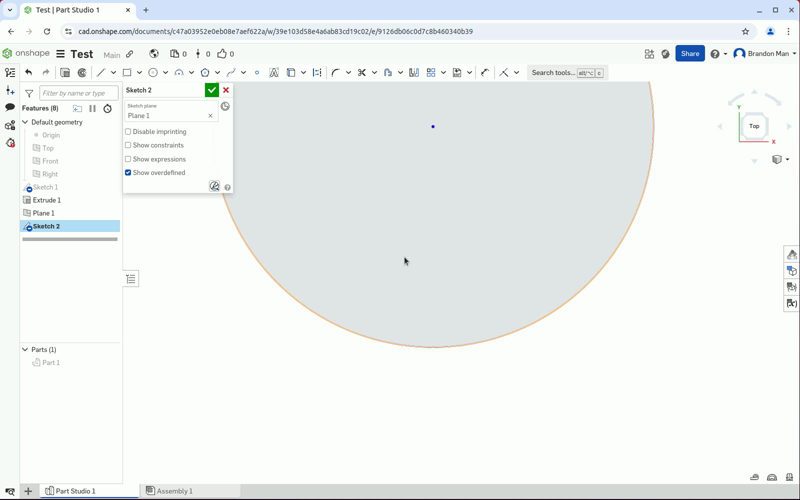
scroll(-6)
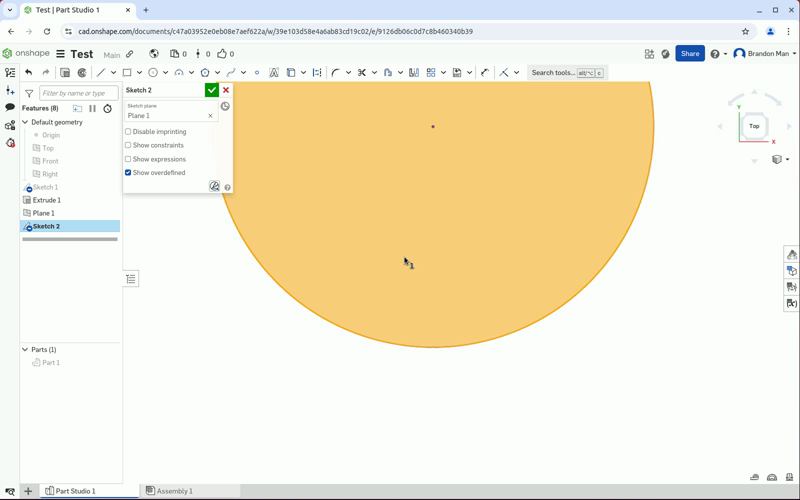
scroll(-6)
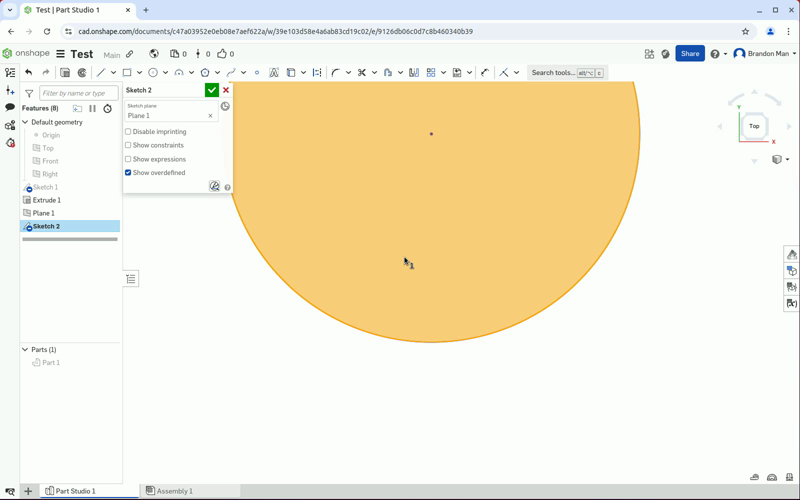
scroll(-6)
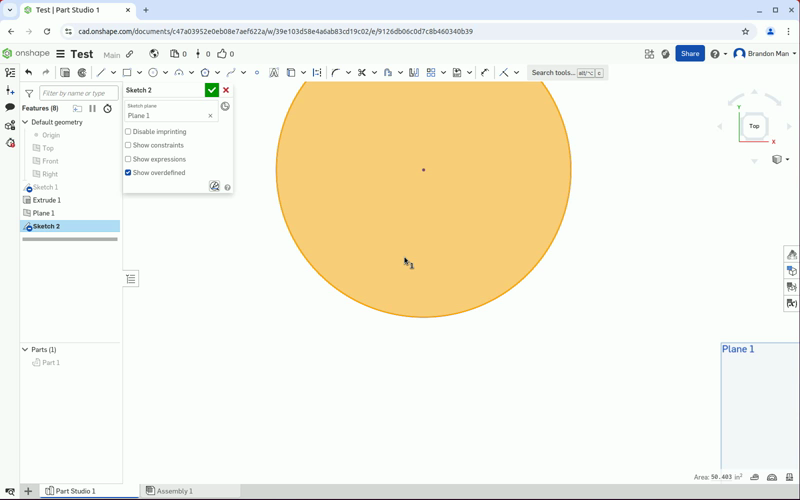
scroll(-6)
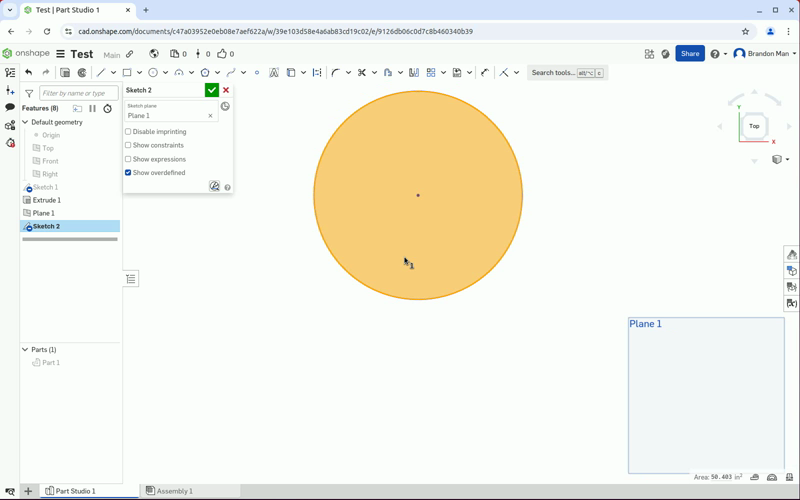
scroll(-6)
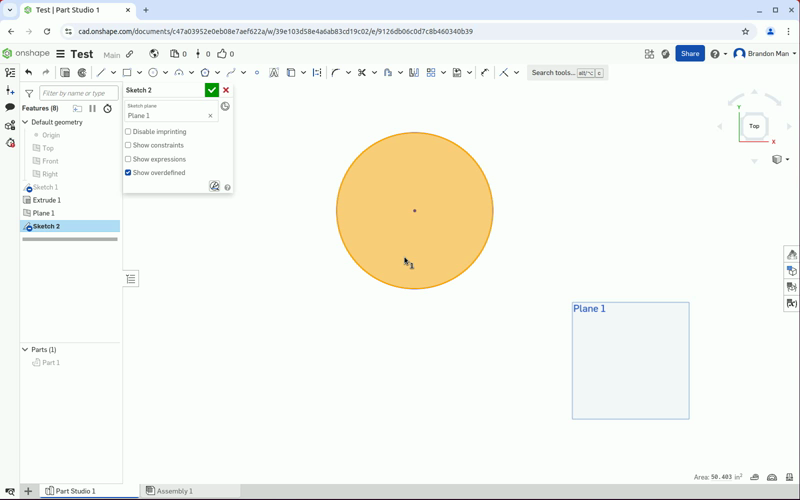
scroll(-6)
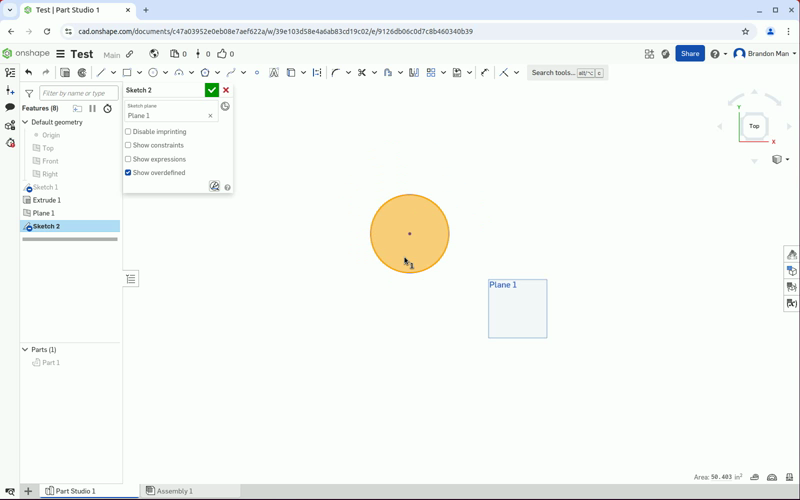
scroll(-6)
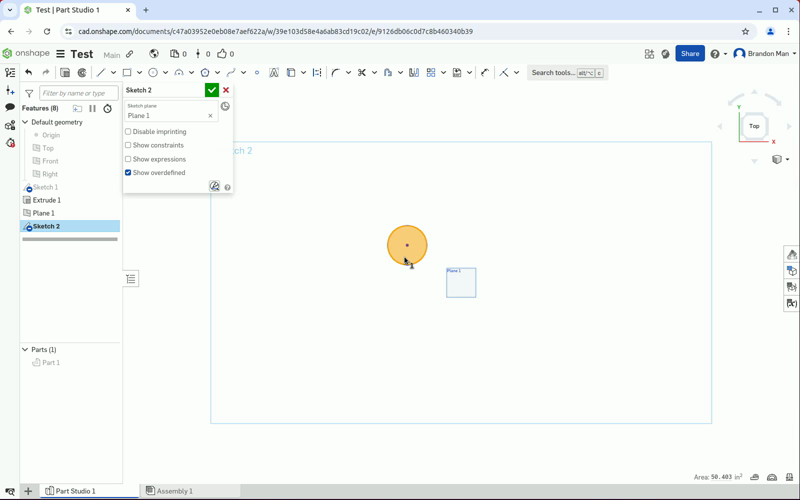
mouse_move(73, 352)
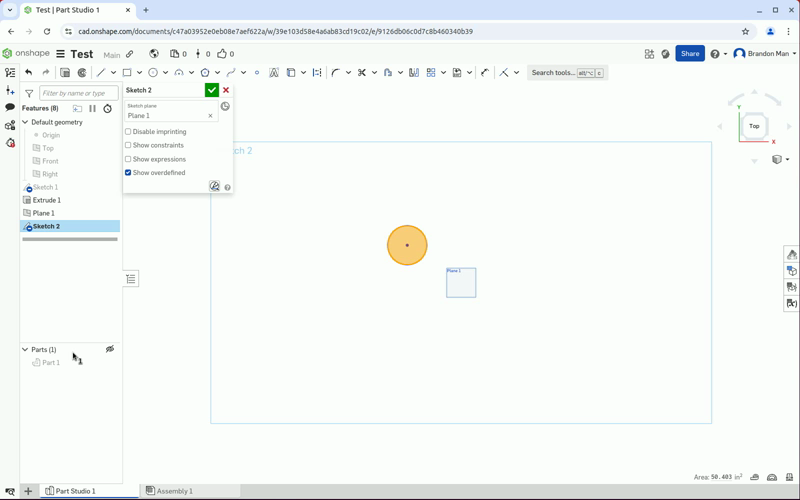
key(shift+y)
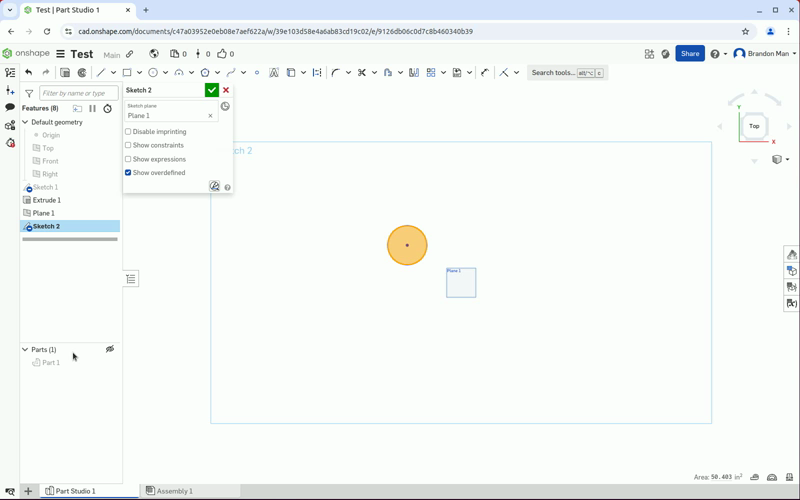
key(shift+e)
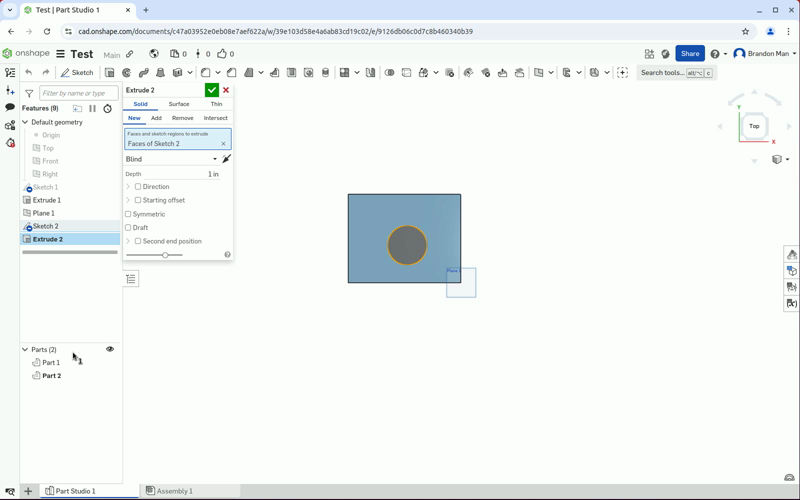
mouse_move(143, 106)
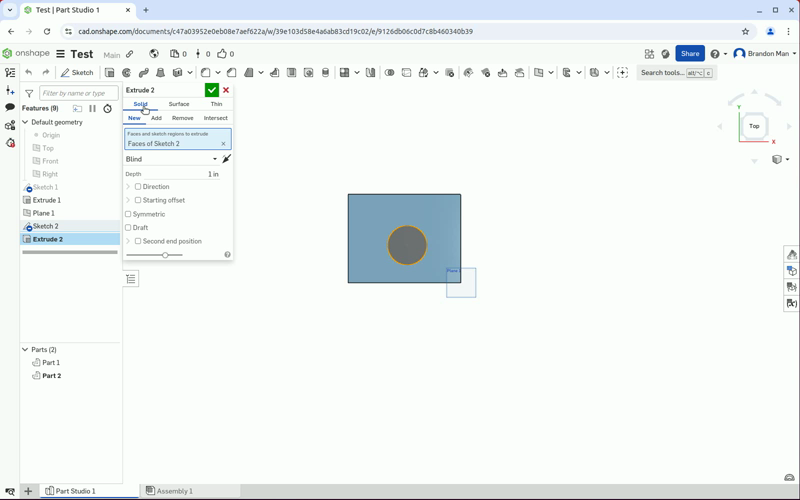
click(143, 106)
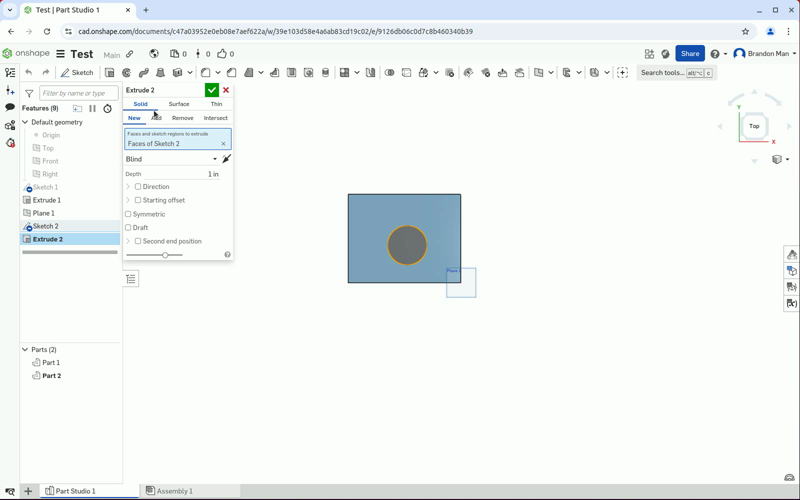
mouse_move(186, 120)
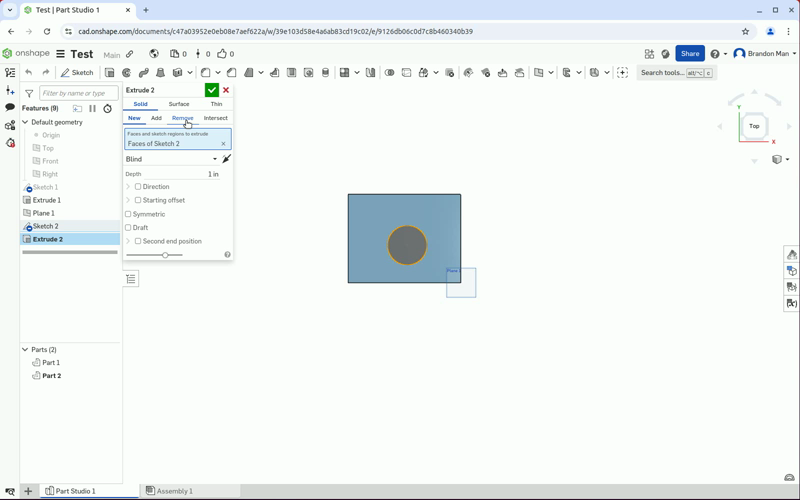
click(186, 120)
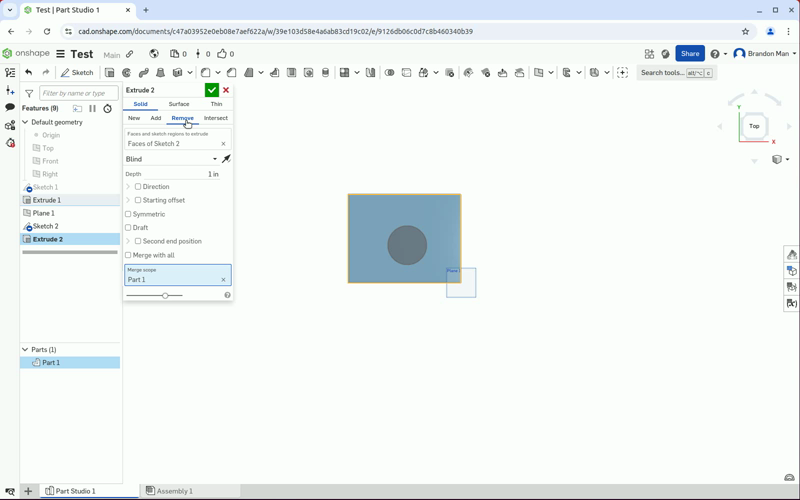
key(tab, 4)
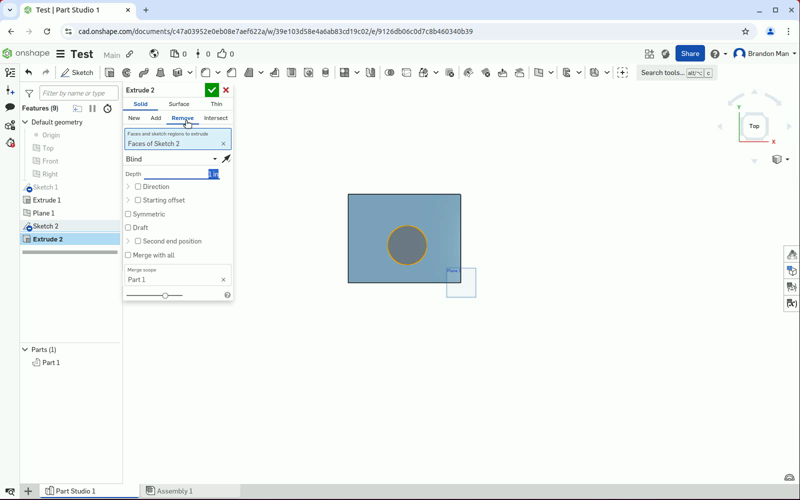
text(4.814)
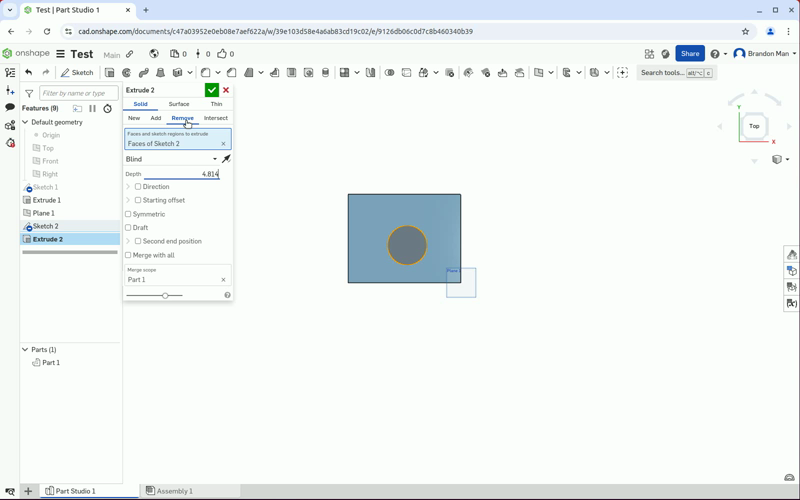
key(tab, 6)
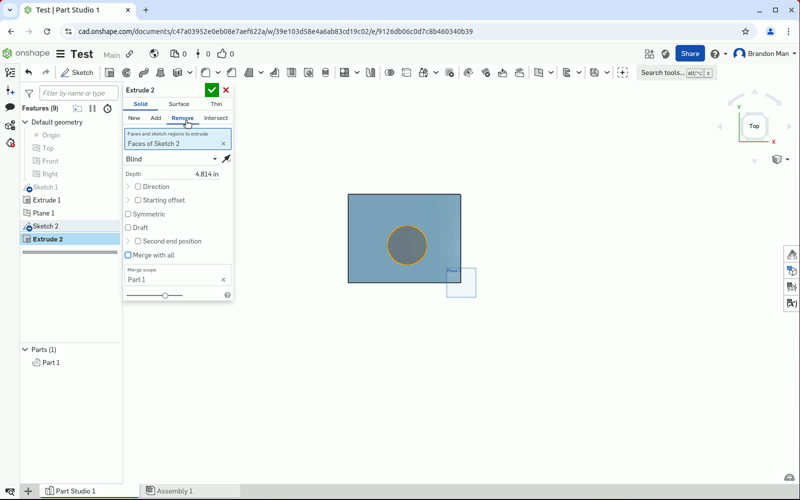
key(space)
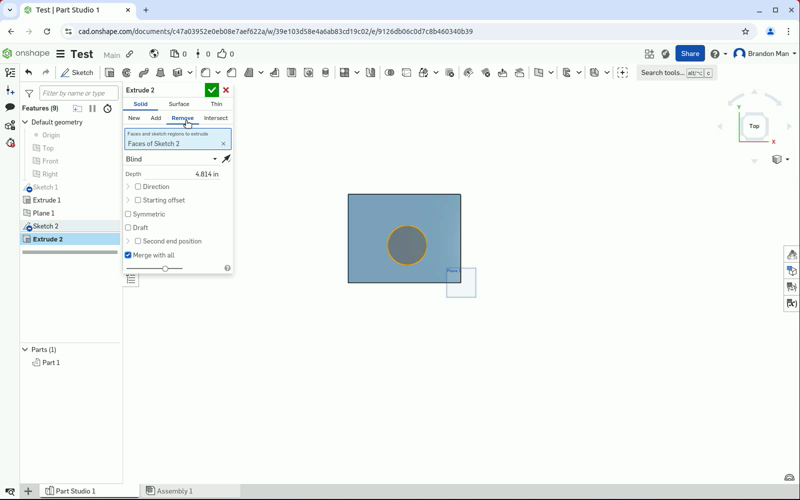
key(enter)
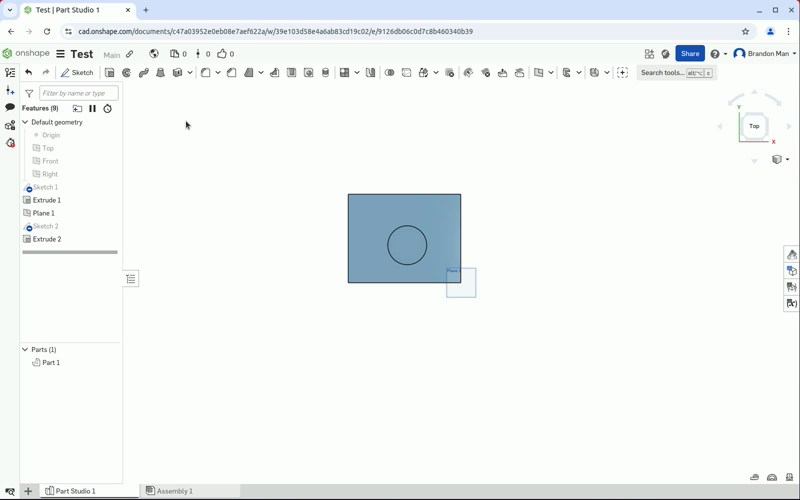
key(shift+h)
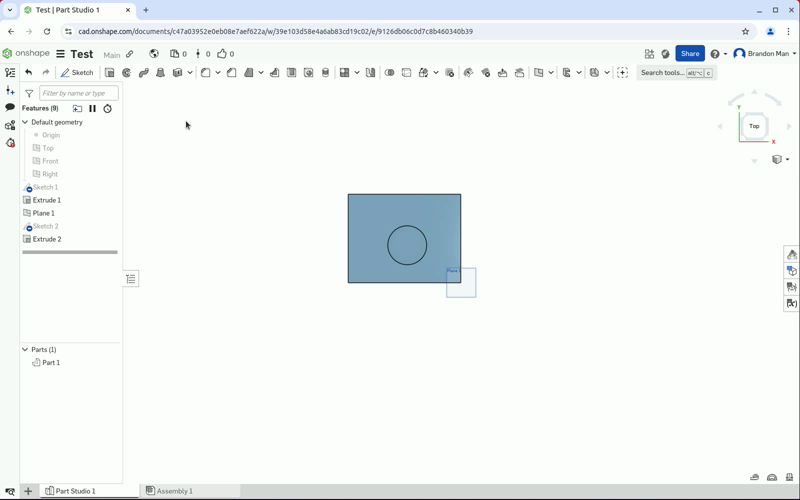
key(shift+h)
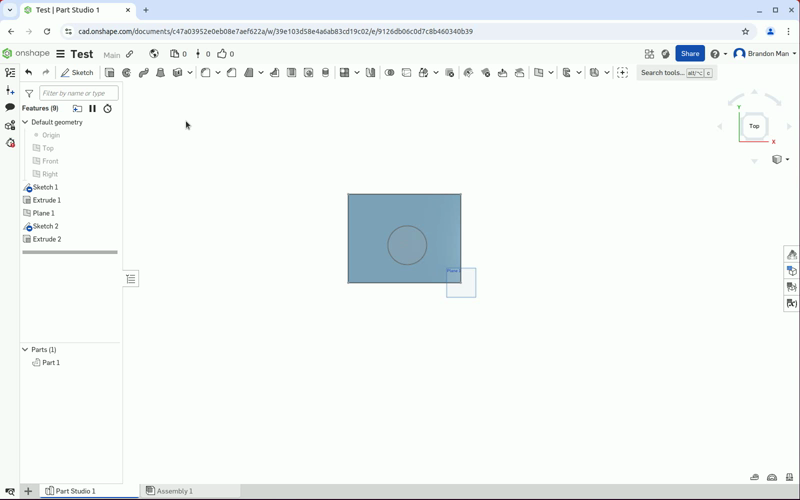
key(shift+7)
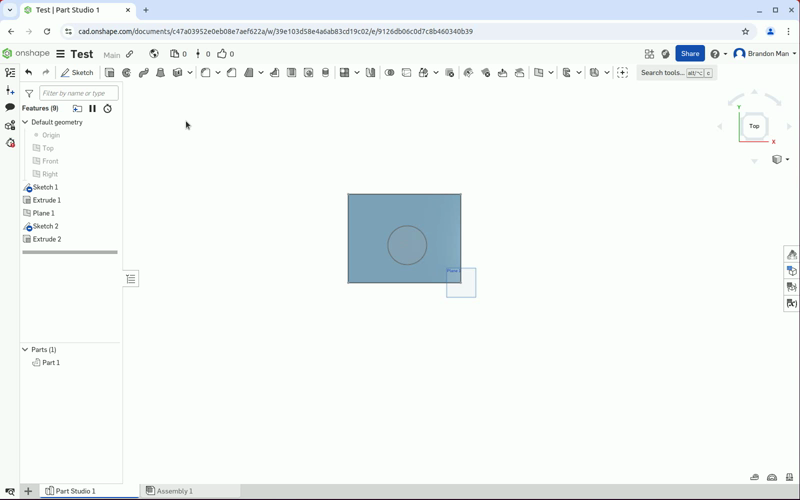
key(up, 3)
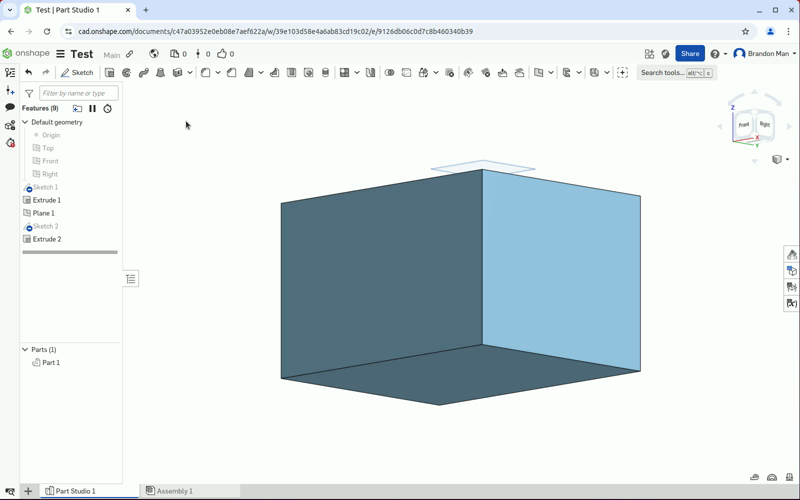
key(left, 3)
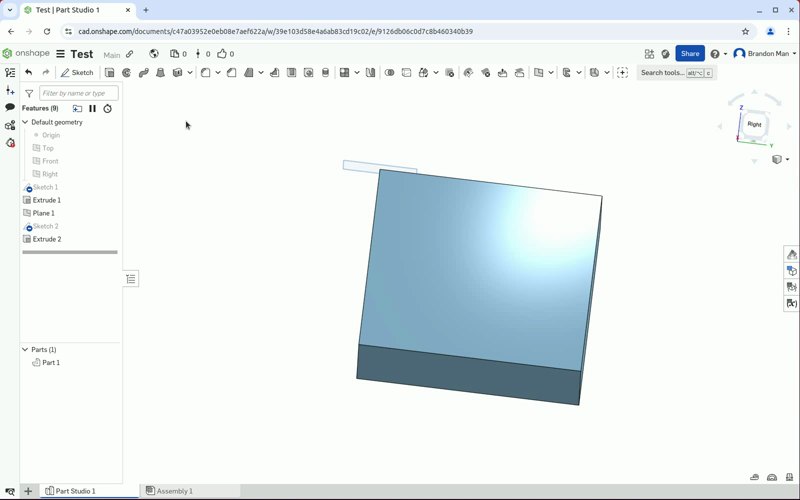
key(right, 3)
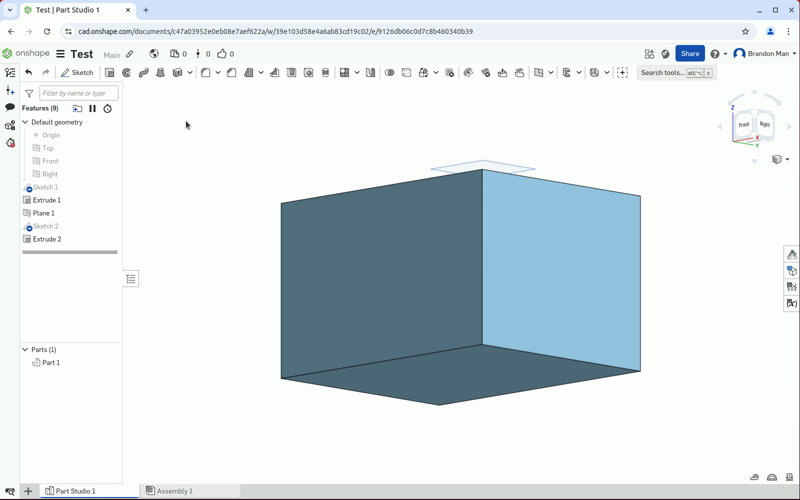
key(down, 3)
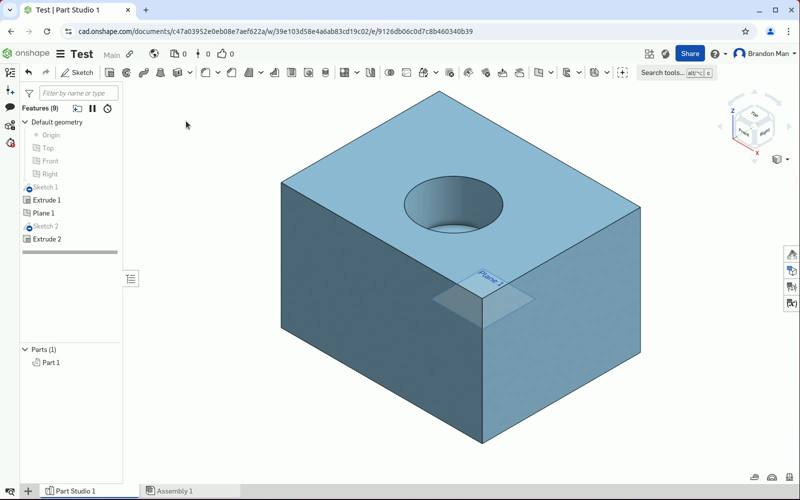
mouse_move(73, 189)
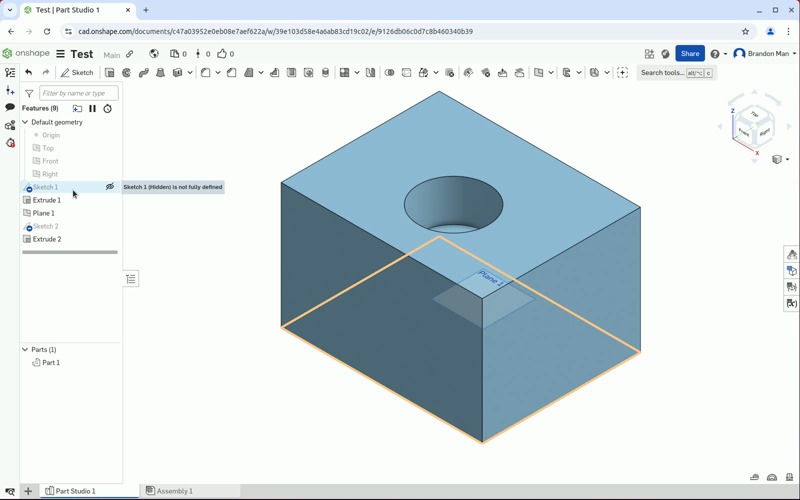
click(73, 189)